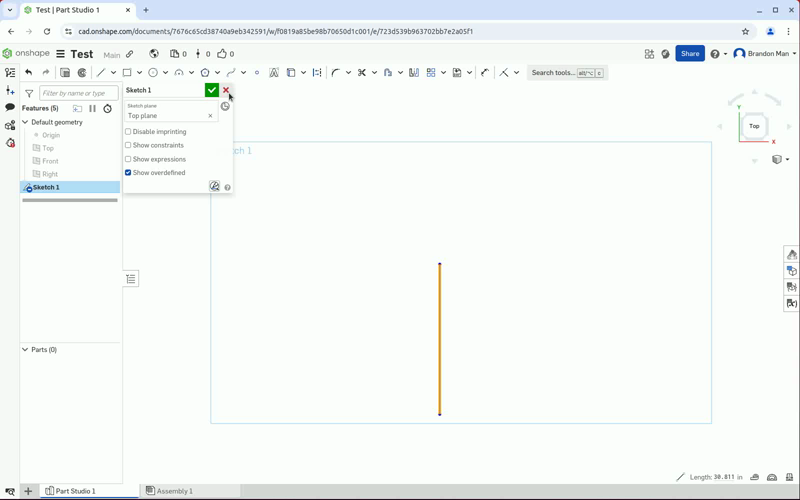
key(shift+h)
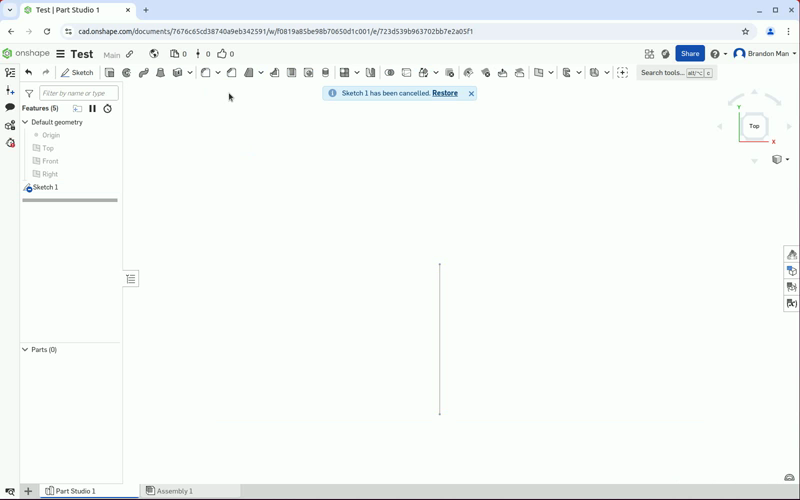
key(shift+s)
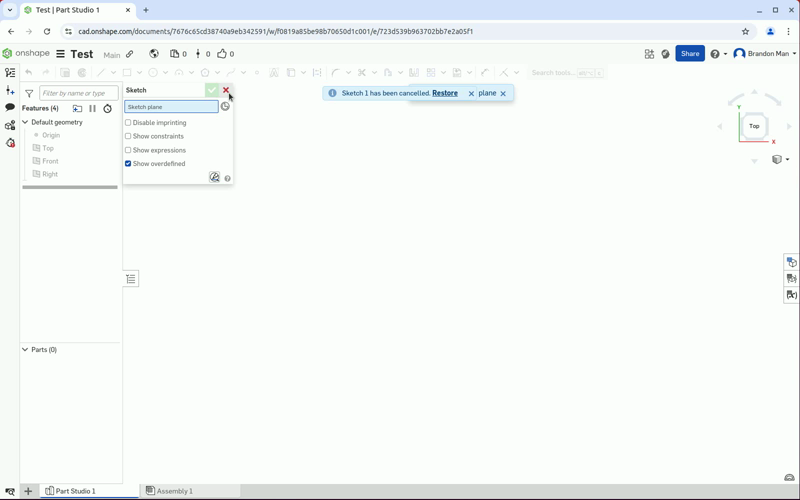
mouse_move(73, 150)
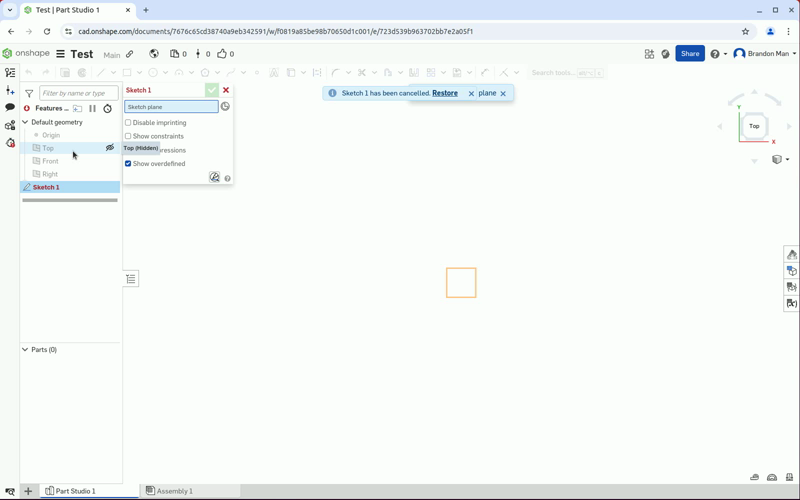
click(73, 150)
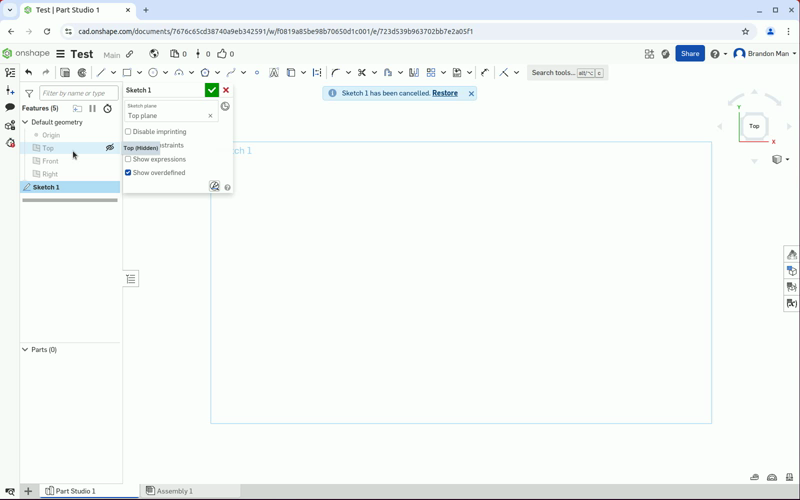
mouse_move(73, 352)
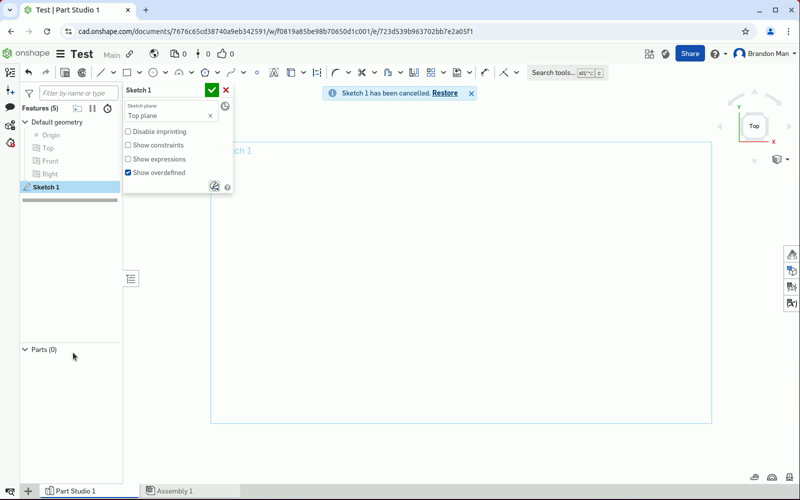
key(y)
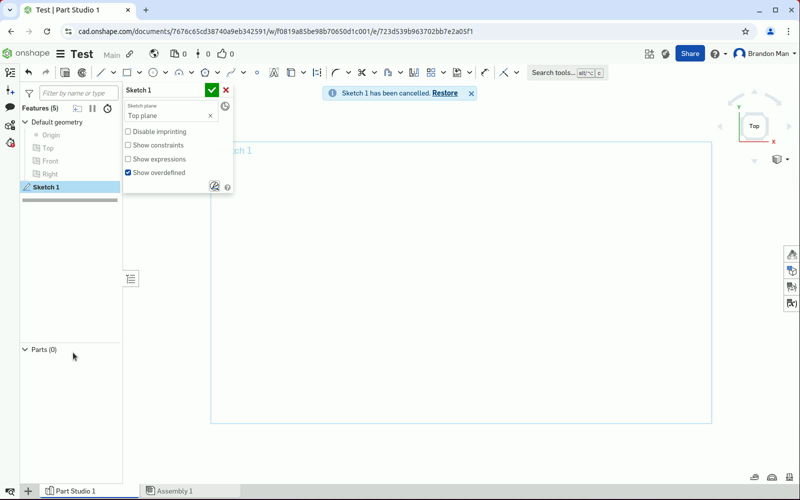
key(l)
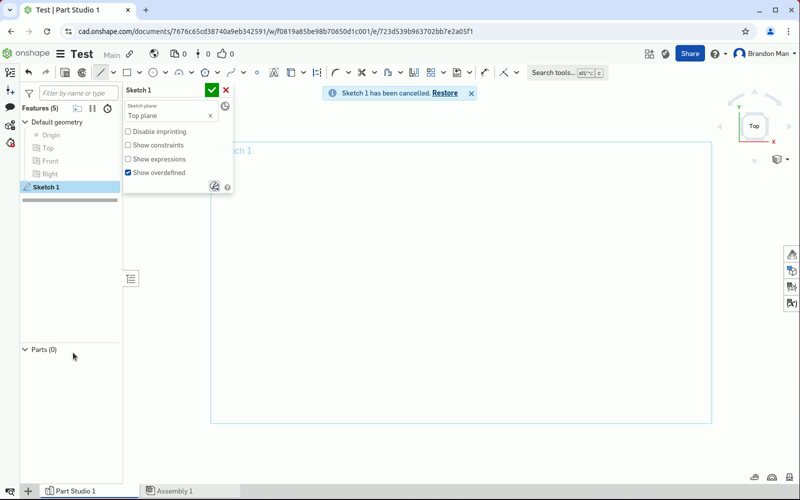
key_down(shift)
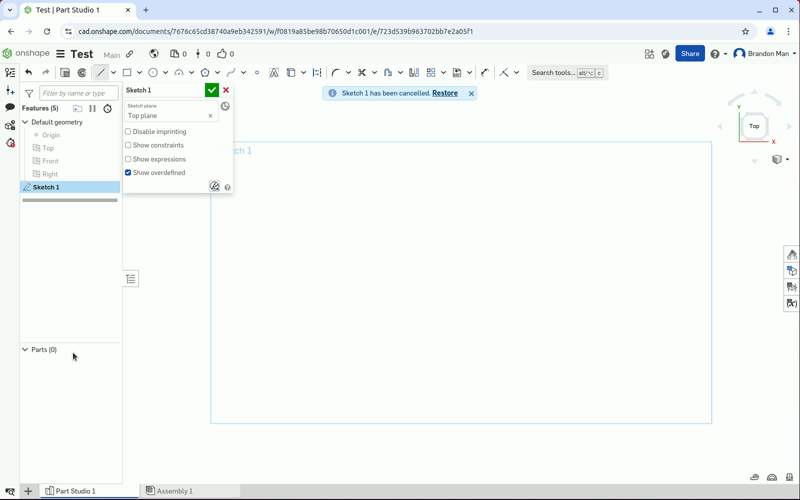
mouse_move(460, 282)
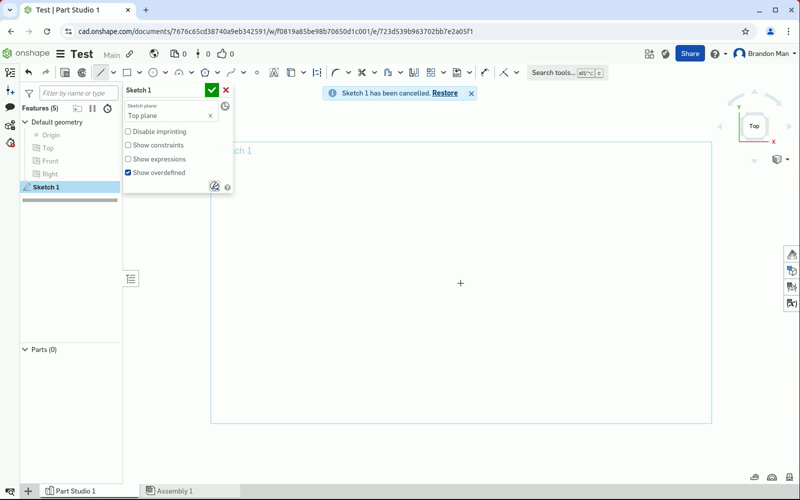
click(460, 282)
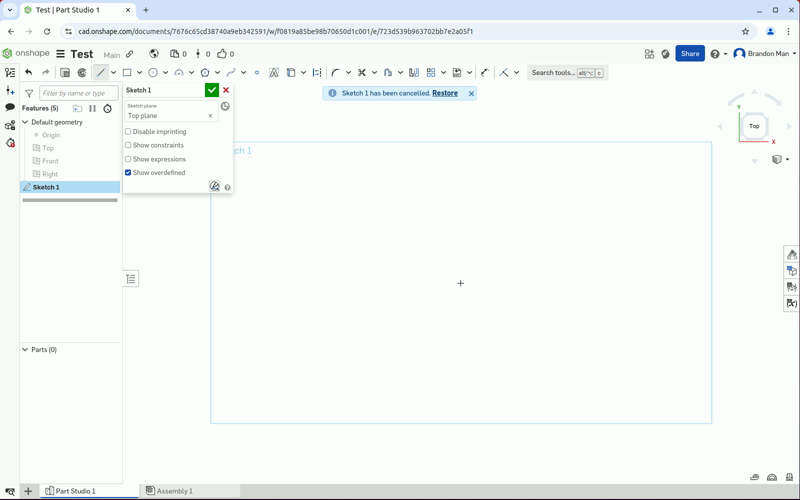
key_up(shift)
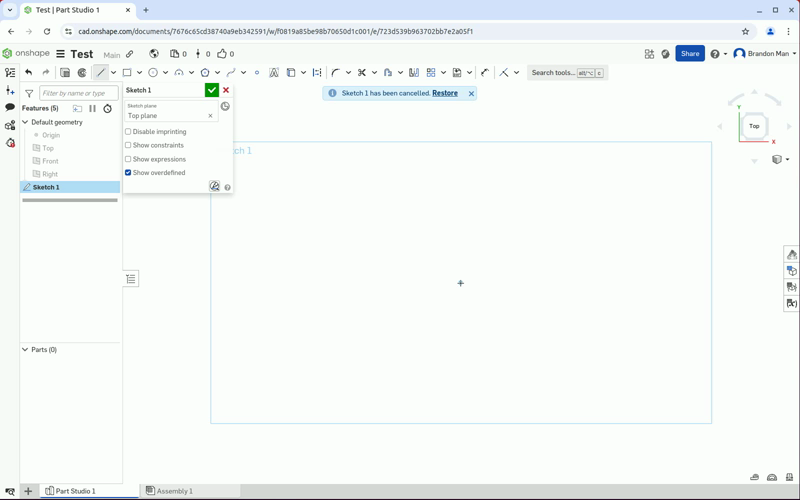
key_down(shift)
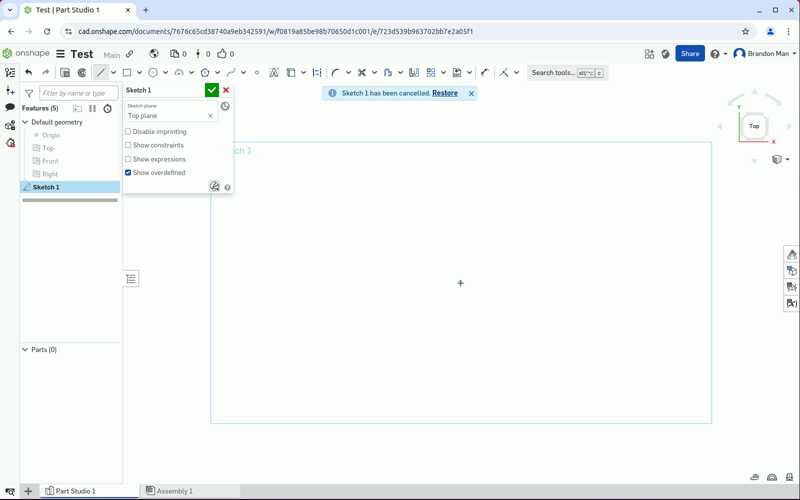
mouse_move(535, 282)
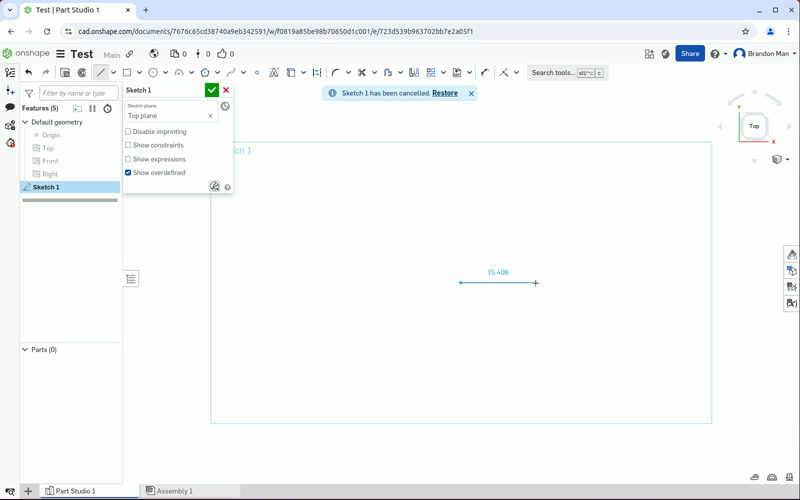
click(535, 282)
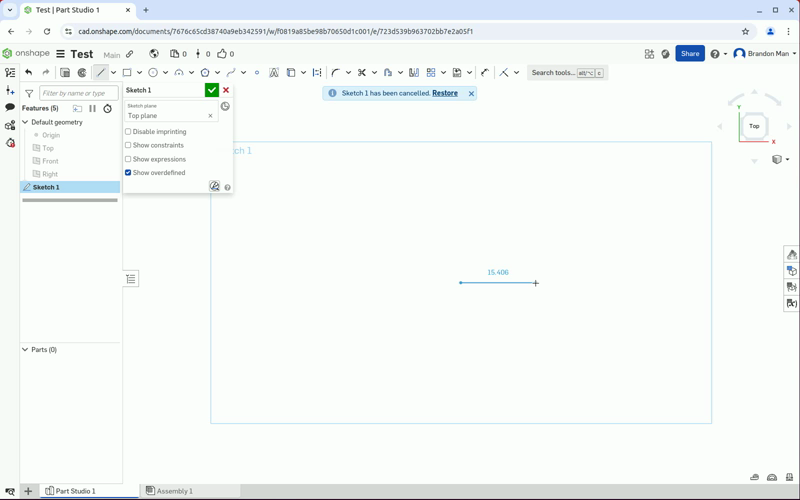
key_up(shift)
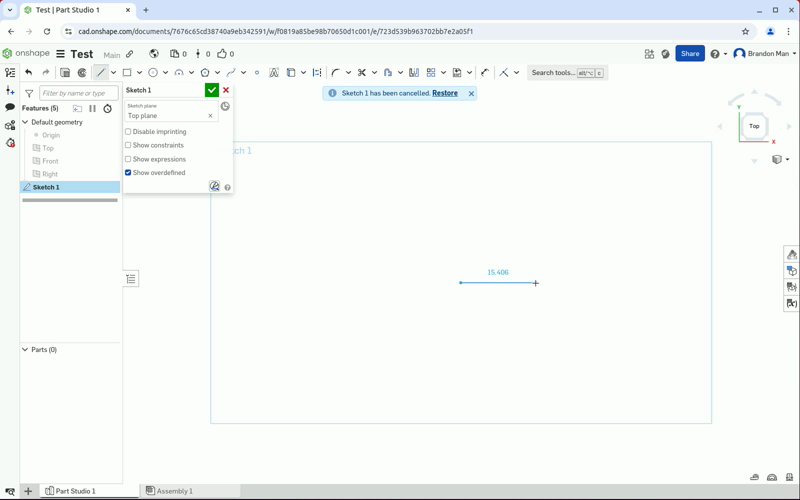
key_down(shift)
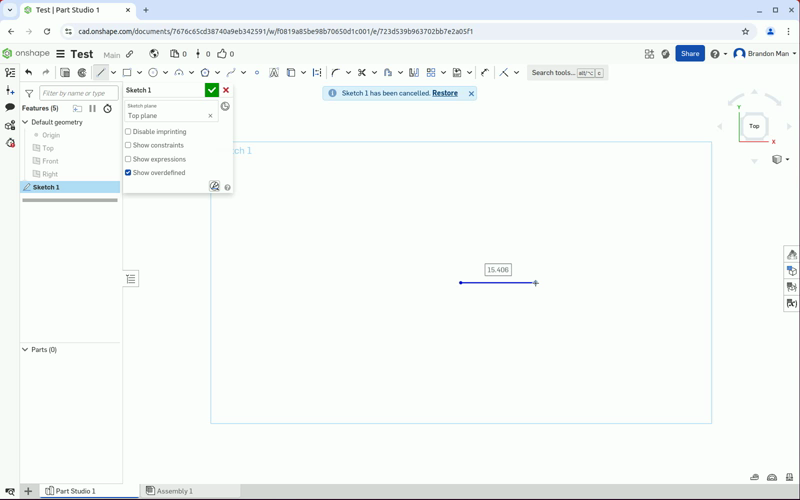
mouse_move(535, 170)
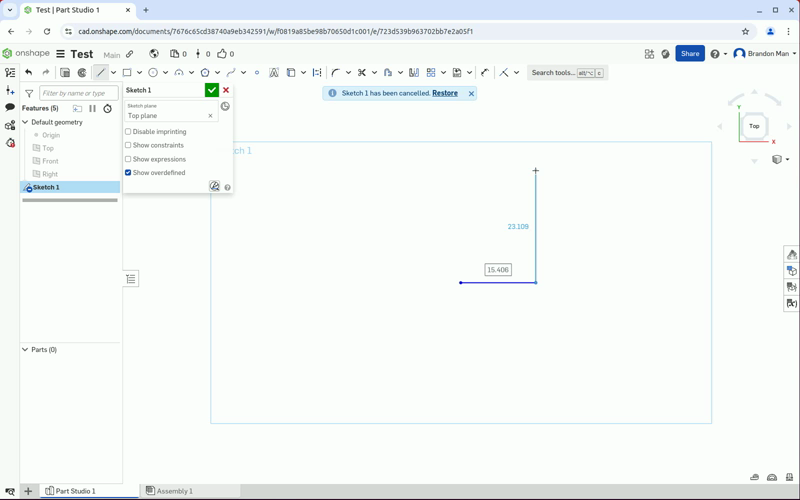
click(535, 170)
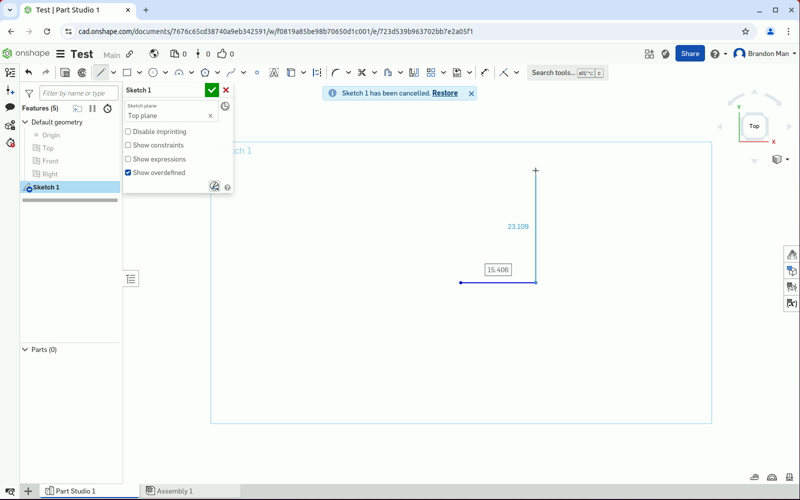
key_up(shift)
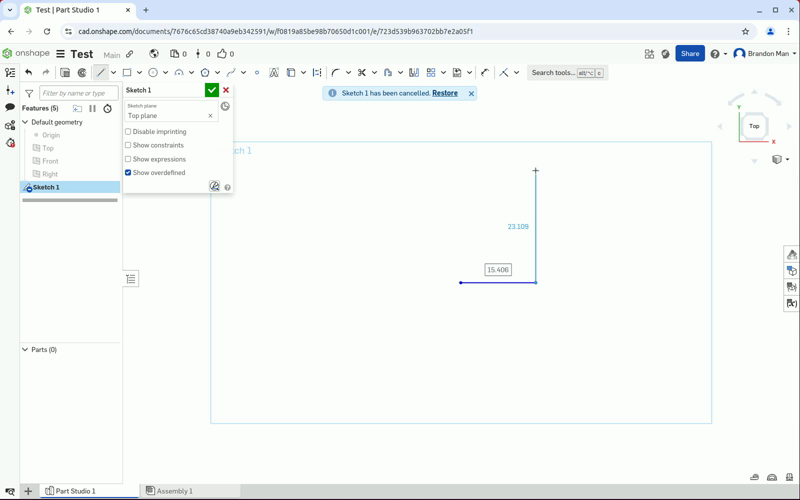
key_down(shift)
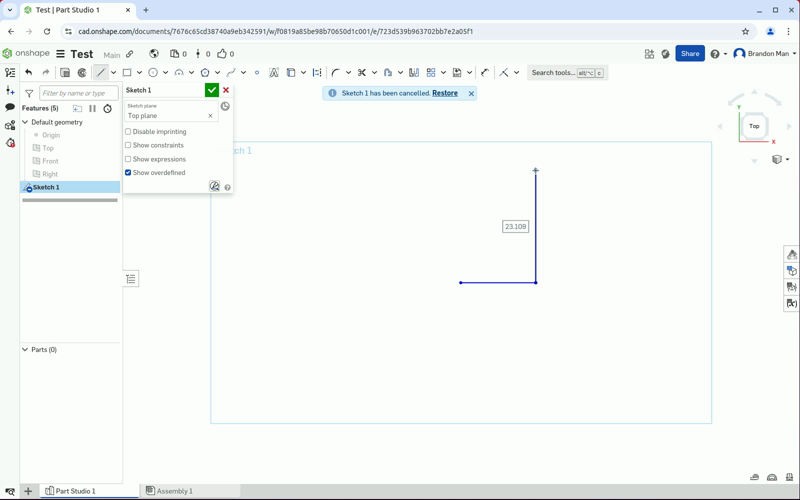
mouse_move(460, 170)
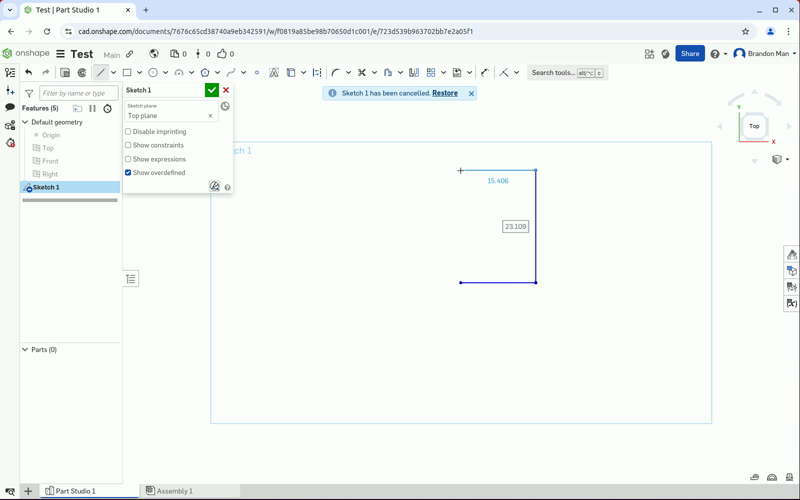
click(460, 170)
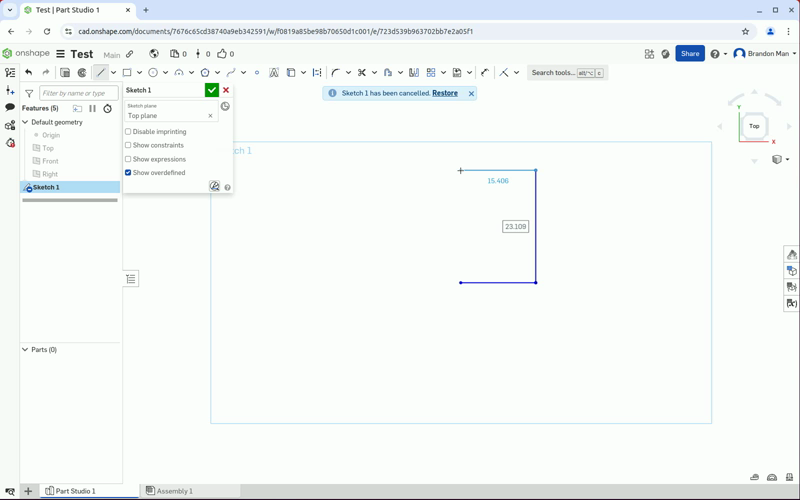
key_up(shift)
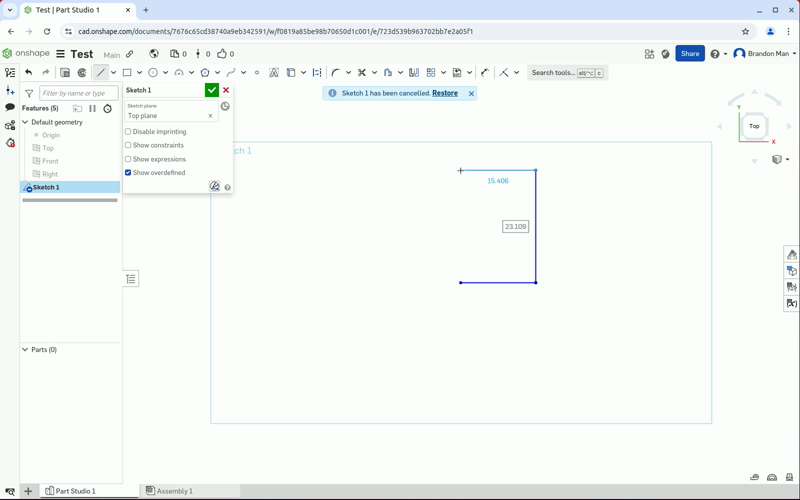
key_down(shift)
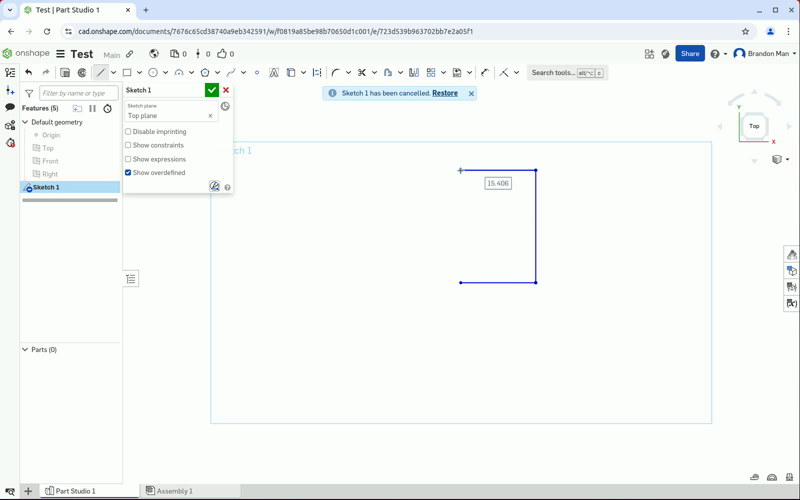
mouse_move(460, 282)
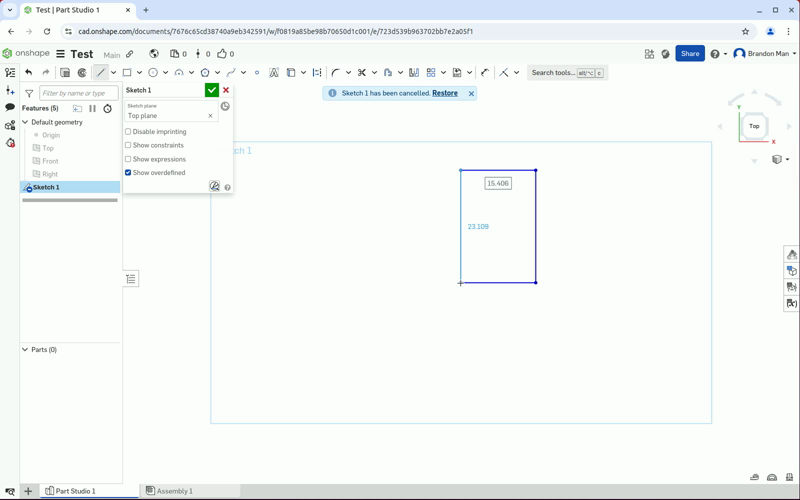
key_up(shift)
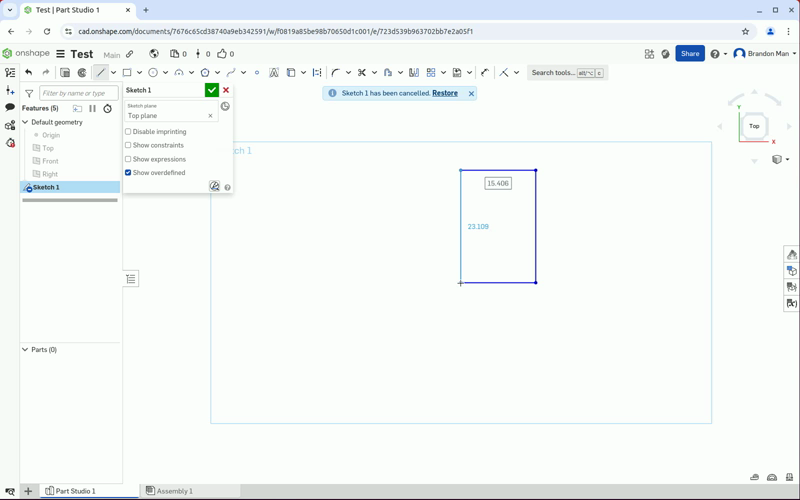
click(460, 282)
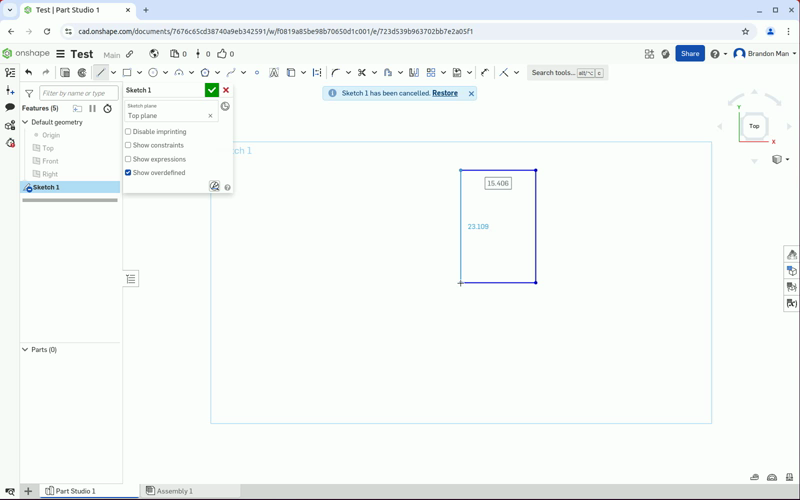
key(esc)
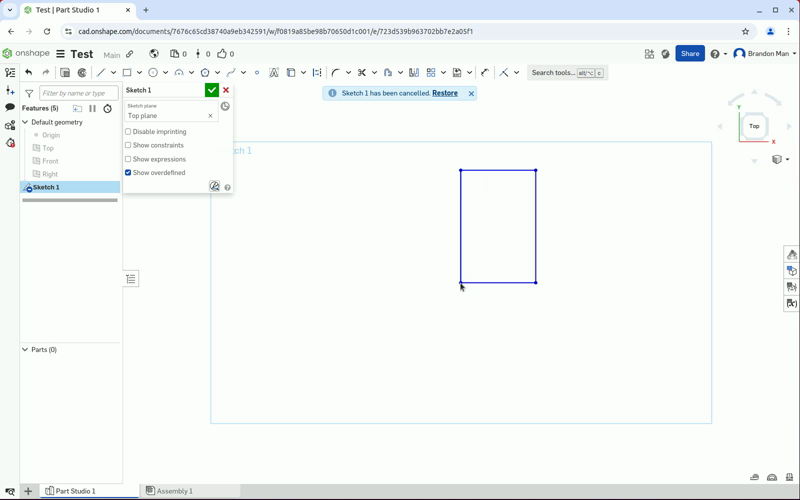
mouse_move(479, 216)
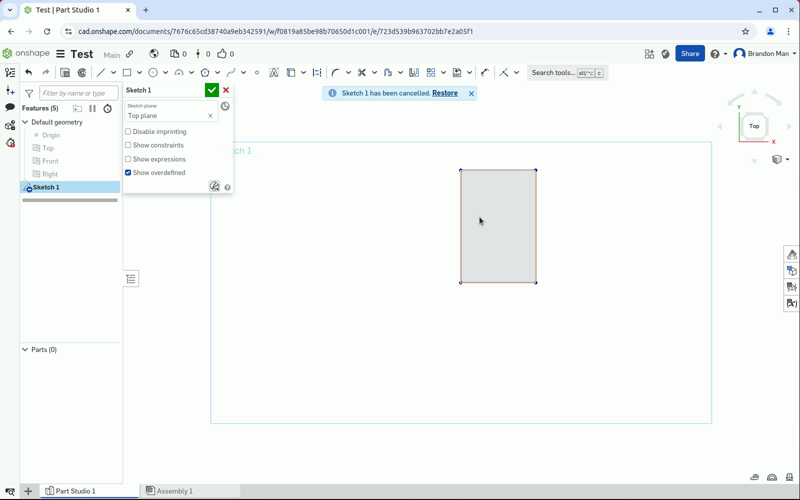
click(479, 216)
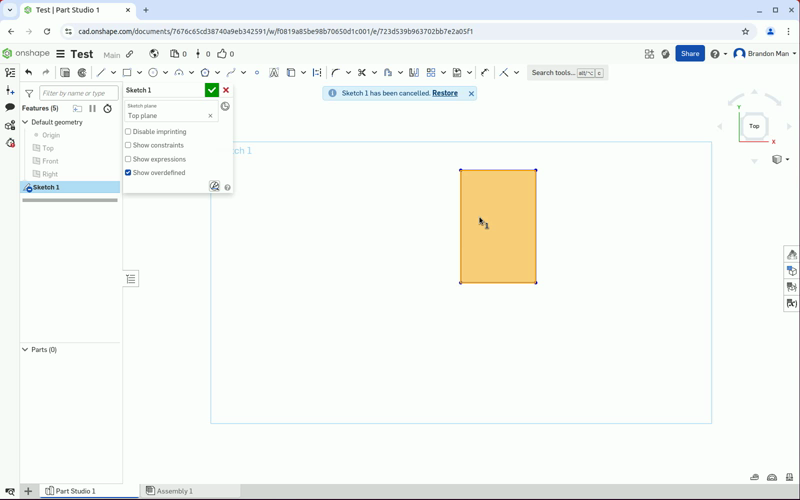
mouse_move(73, 352)
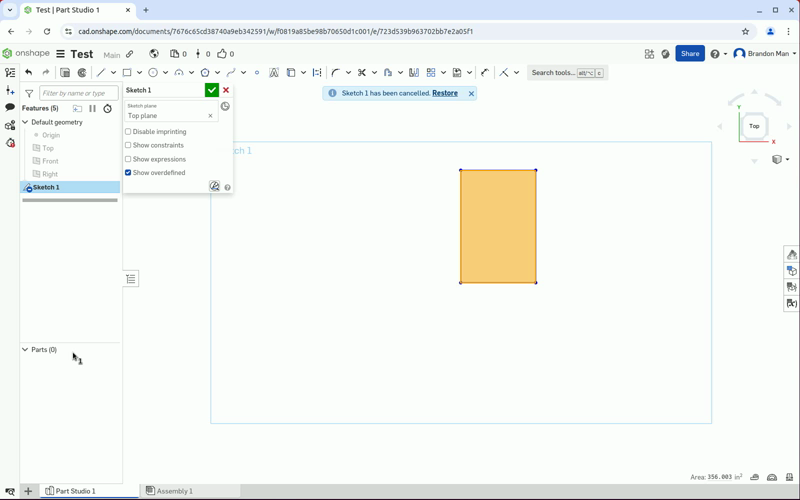
key(shift+y)
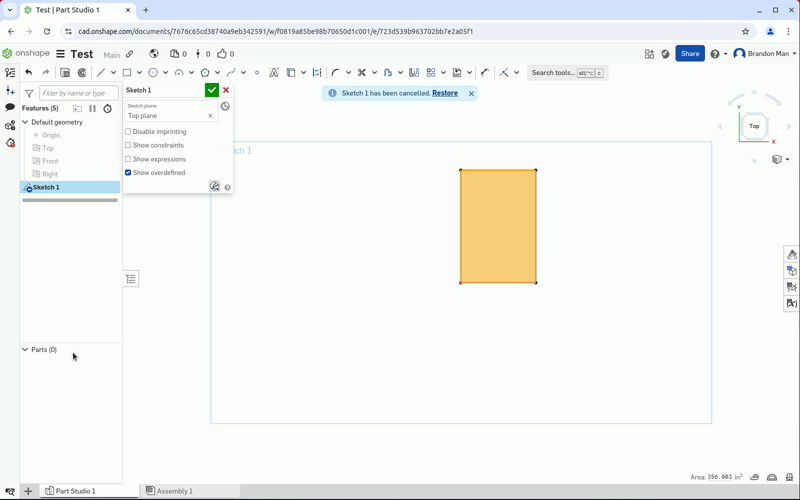
key(shift+e)
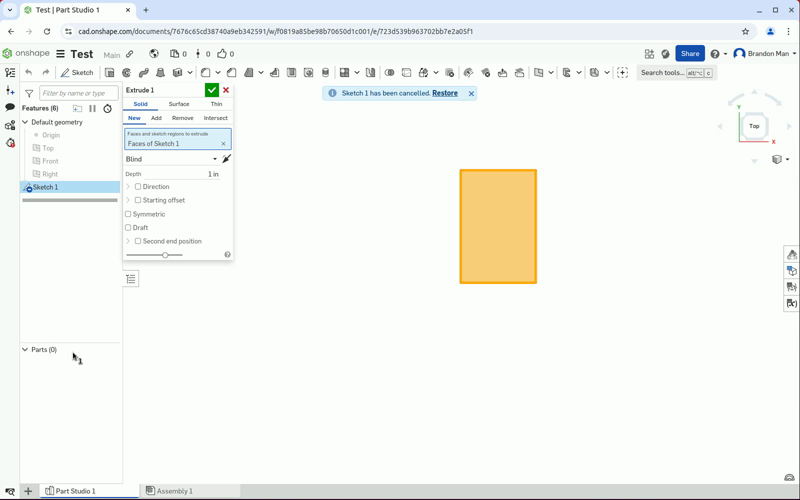
mouse_move(143, 106)
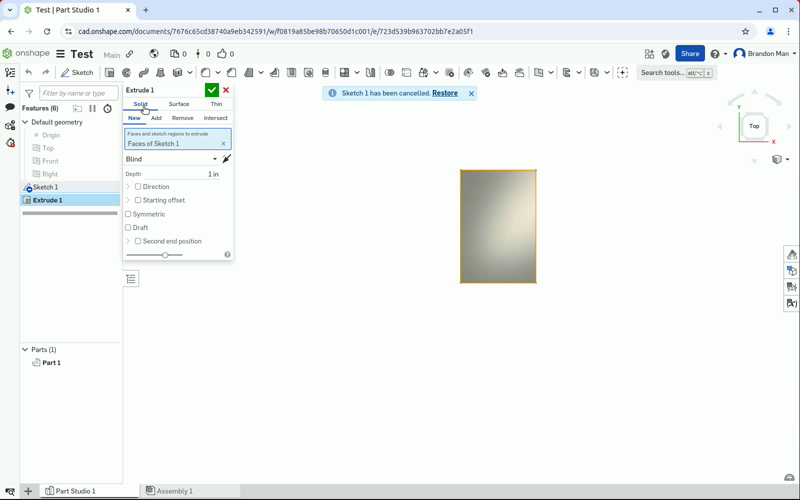
click(143, 106)
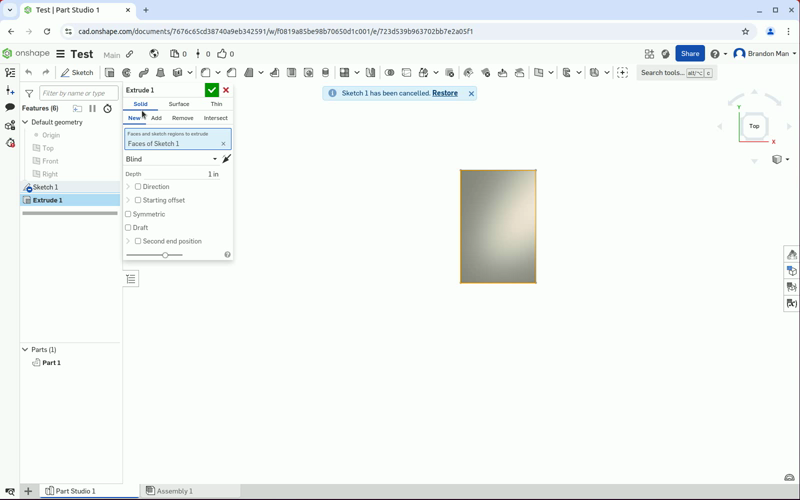
mouse_move(137, 120)
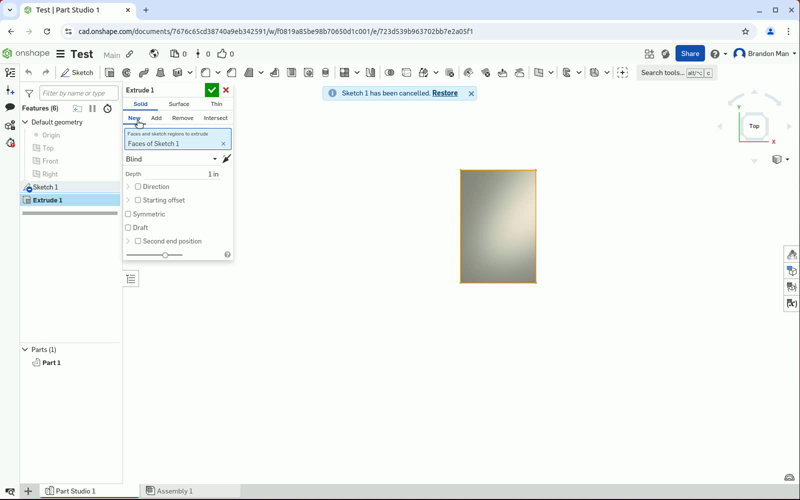
click(137, 120)
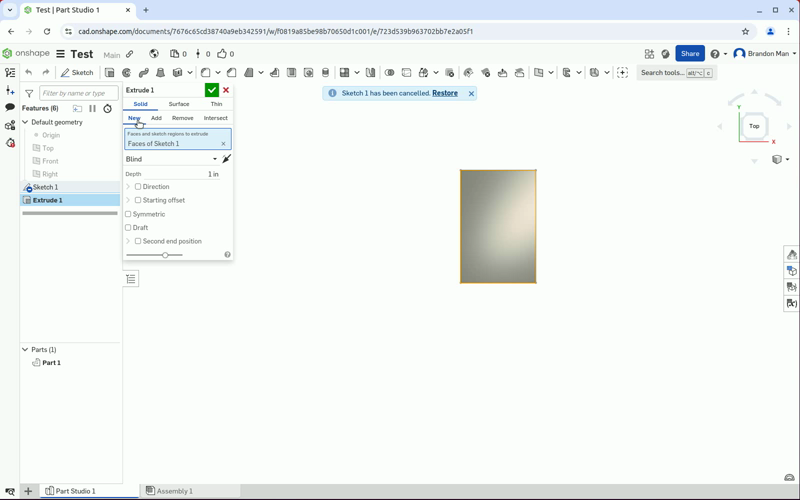
key(tab, 4)
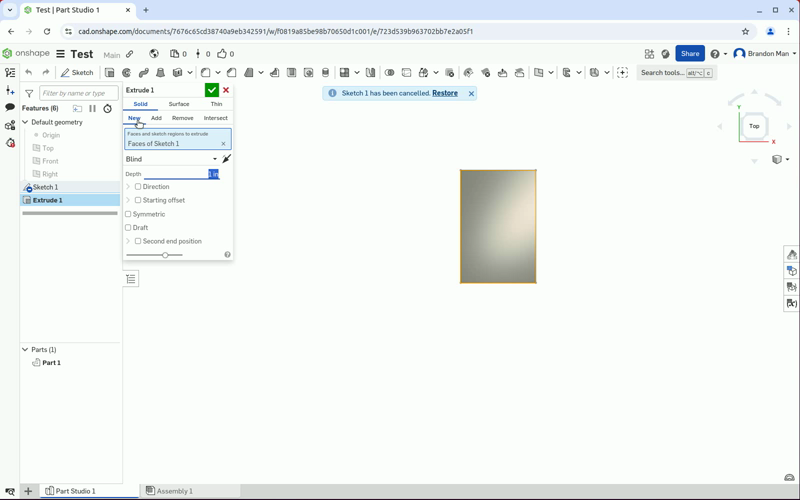
text(9.147)
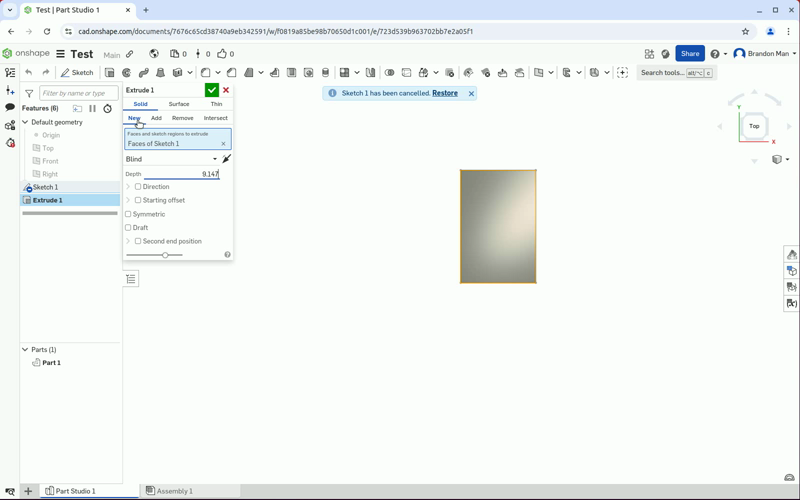
key(enter)
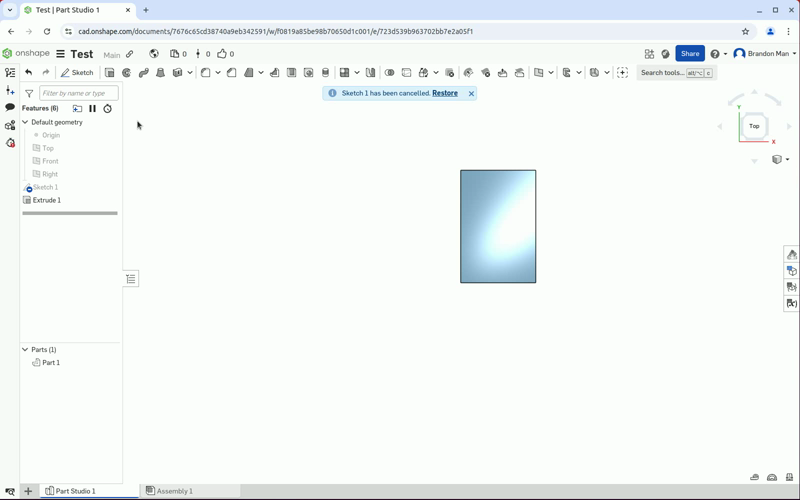
key(shift+h)
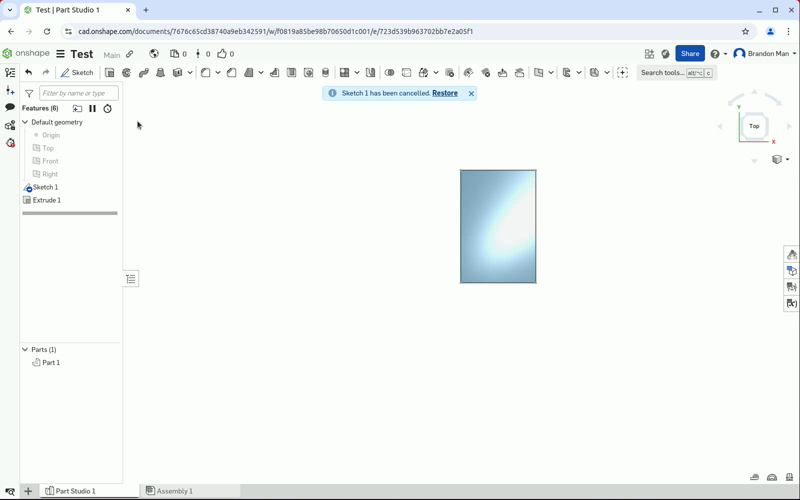
key(shift+h)
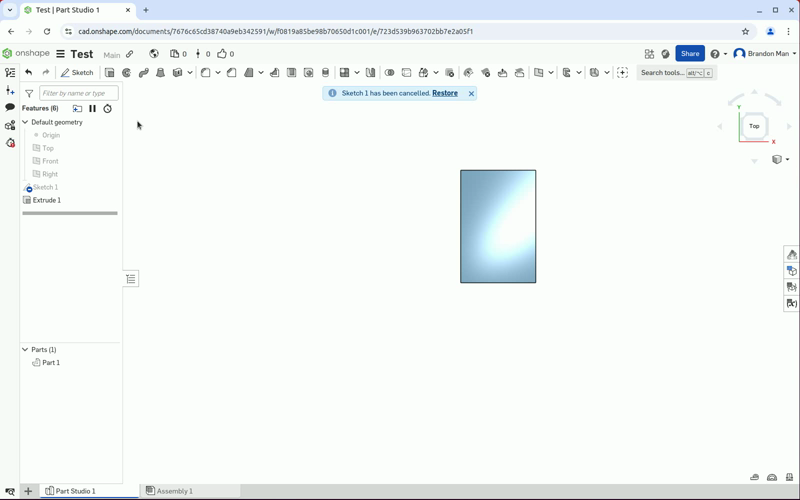
mouse_move(73, 189)
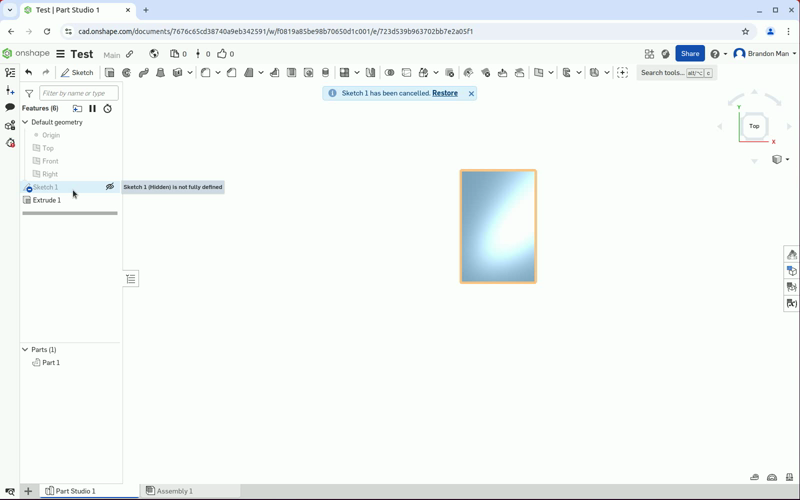
click(73, 189)
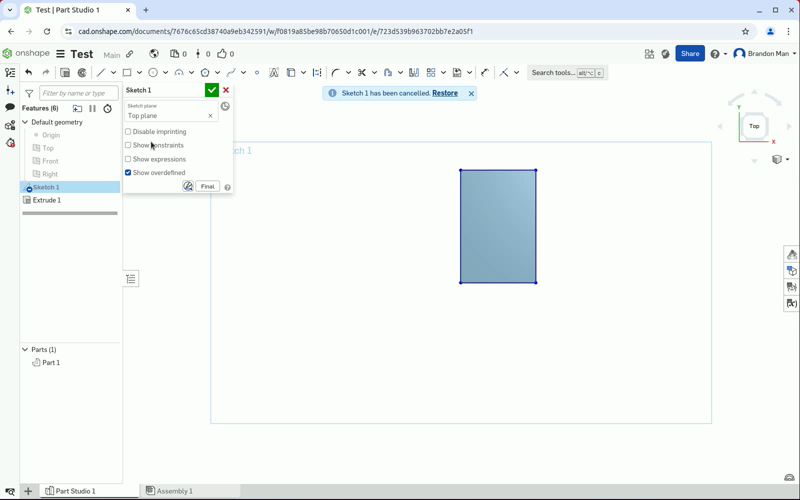
mouse_move(229, 92)
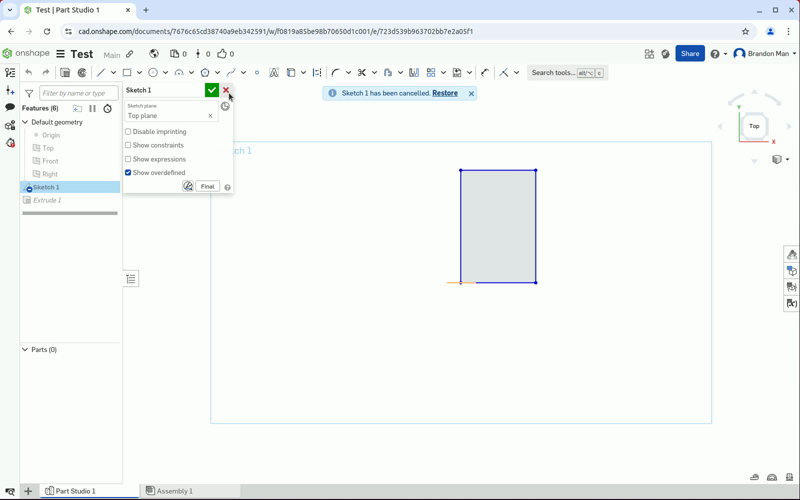
click(229, 92)
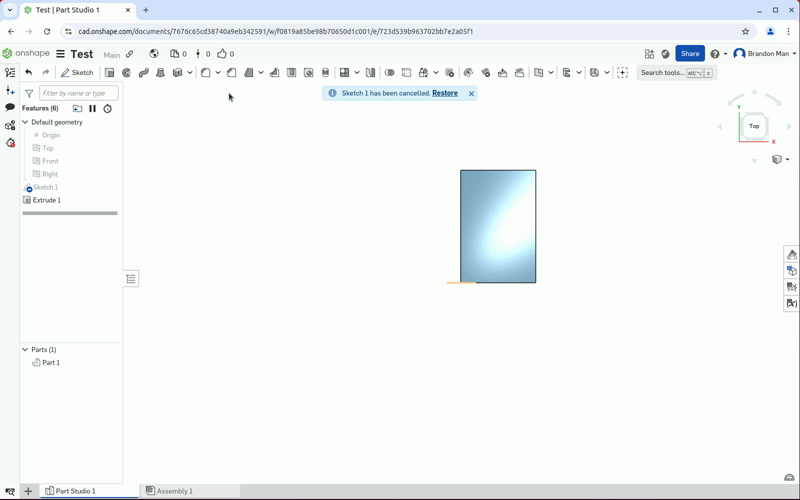
mouse_move(541, 75)
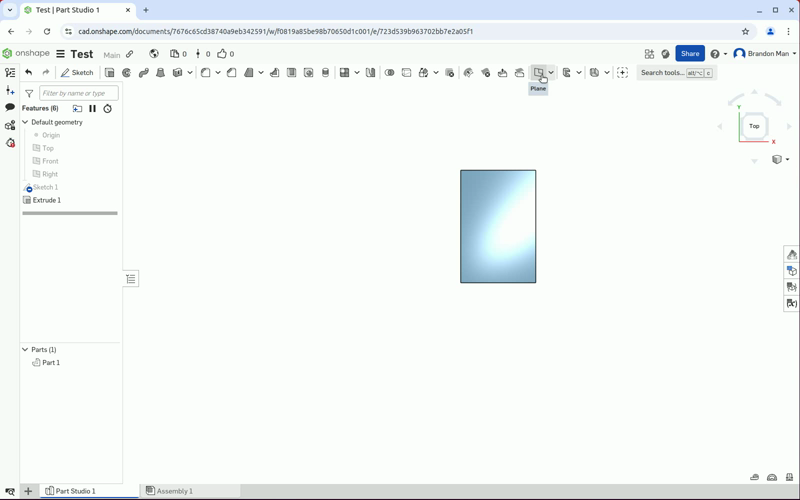
click(541, 75)
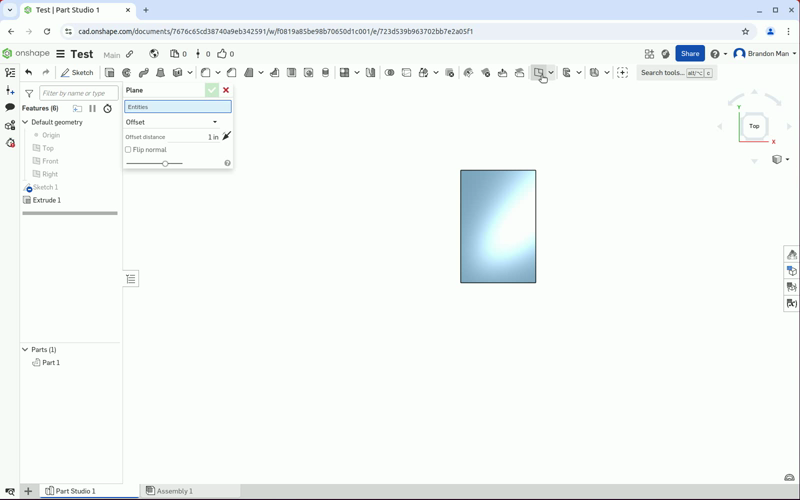
mouse_move(73, 150)
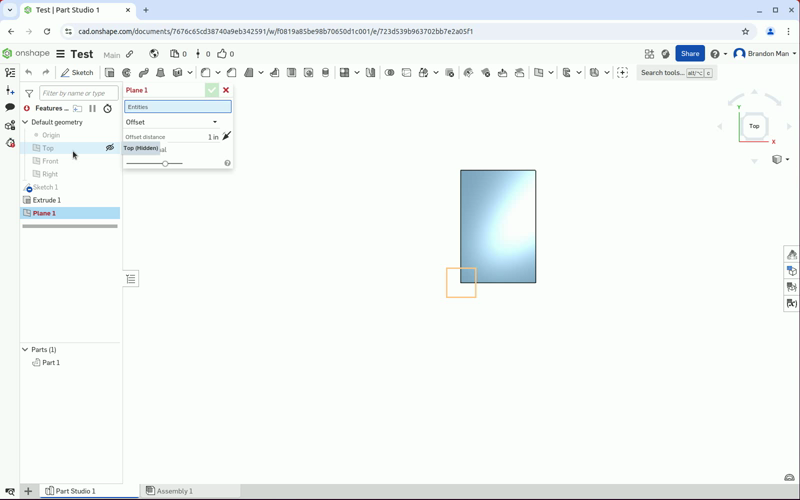
click(73, 150)
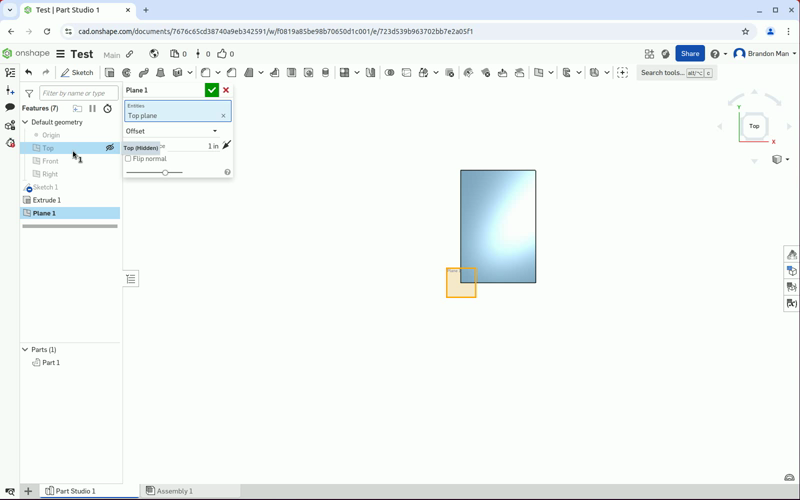
key(tab, 2)
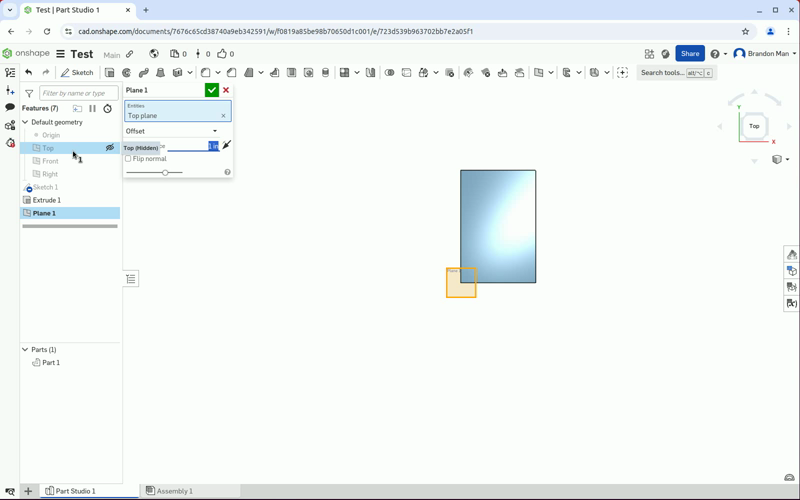
text(9.151)
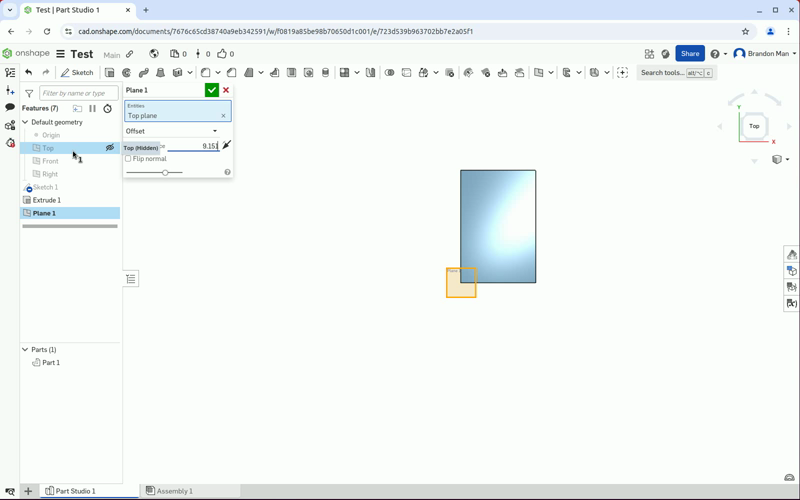
key(enter, 2)
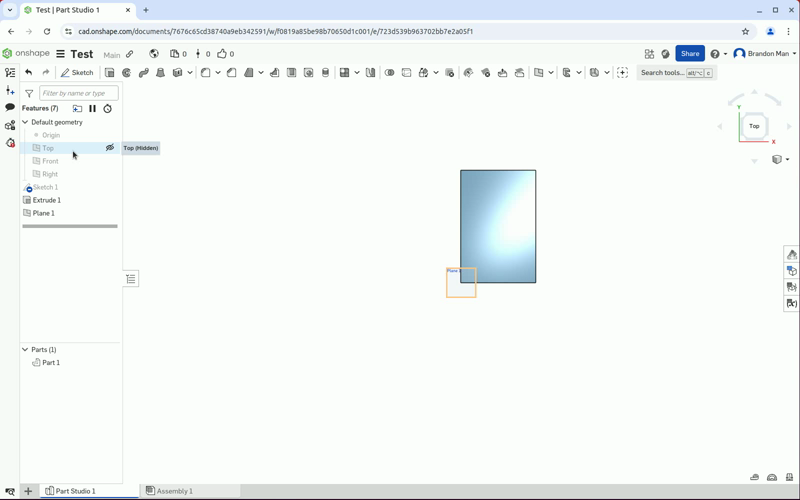
key(shift+s)
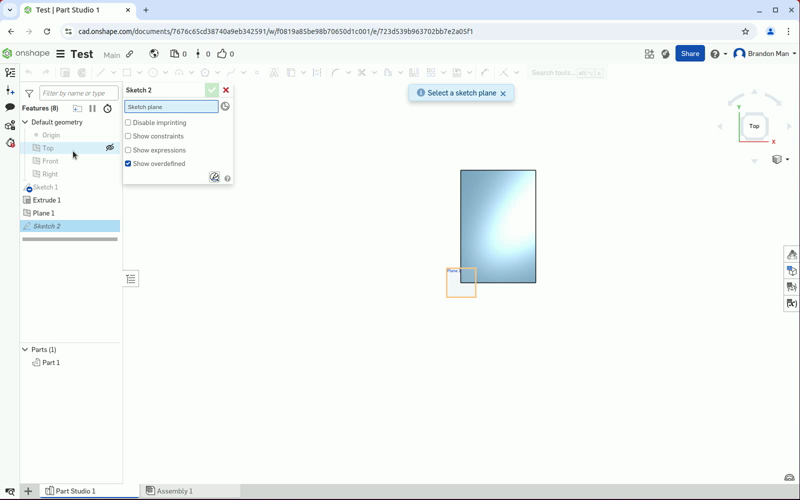
mouse_move(73, 215)
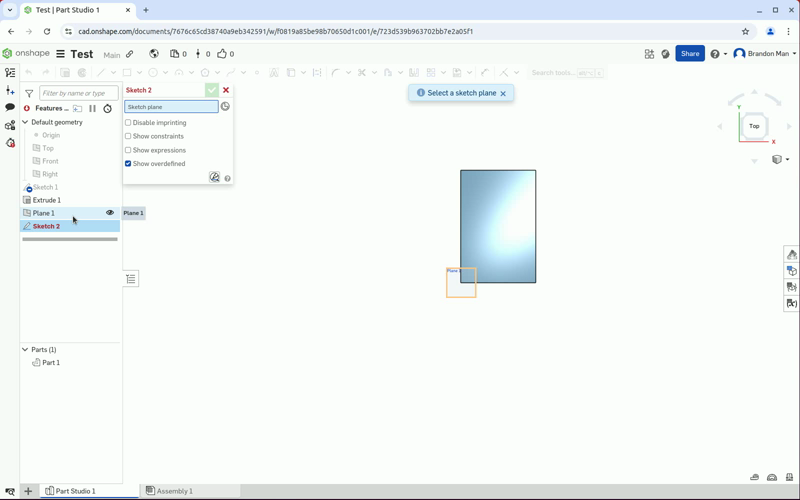
click(73, 215)
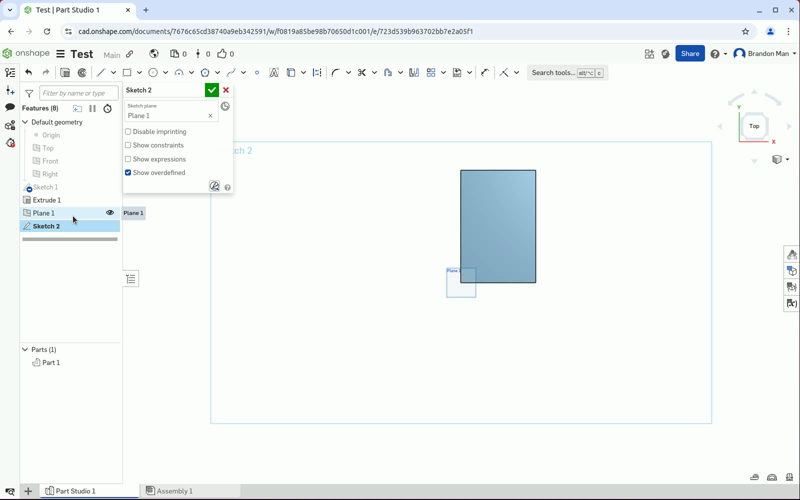
mouse_move(73, 352)
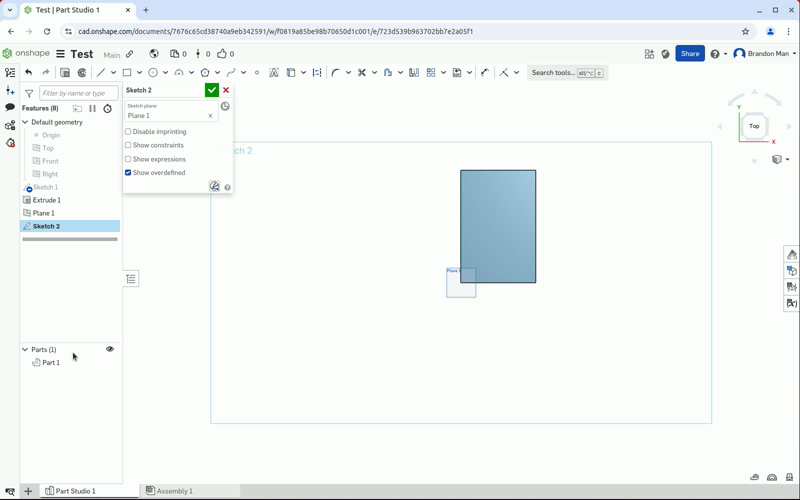
key(y)
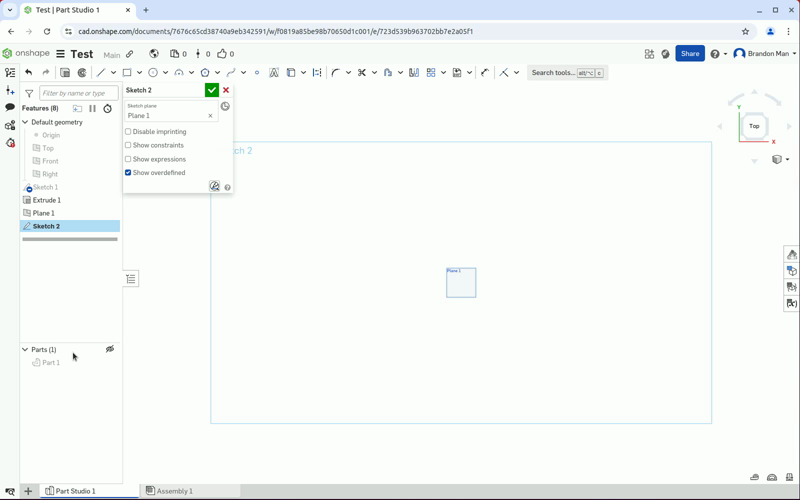
key(l)
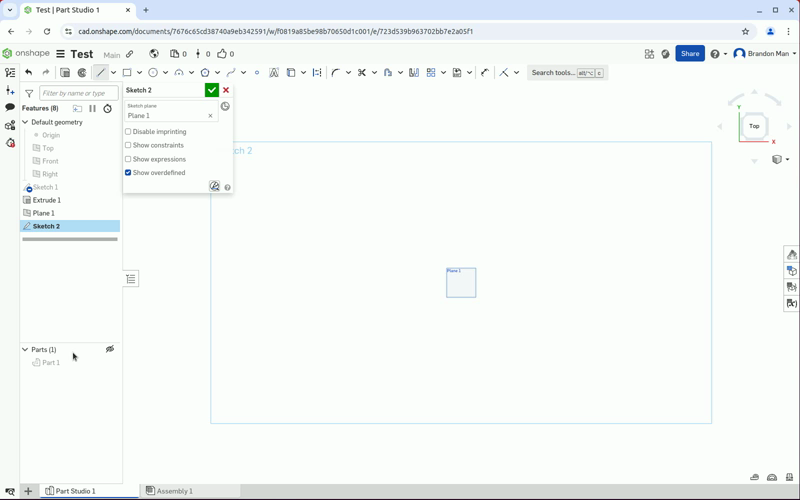
key_down(shift)
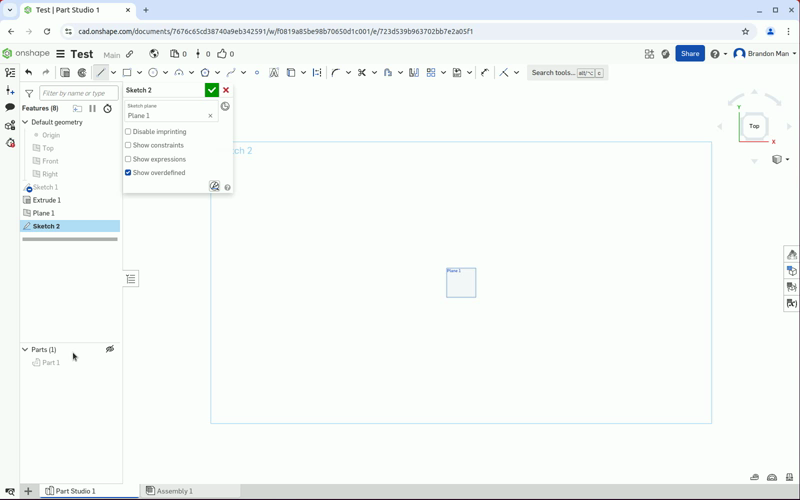
mouse_move(460, 282)
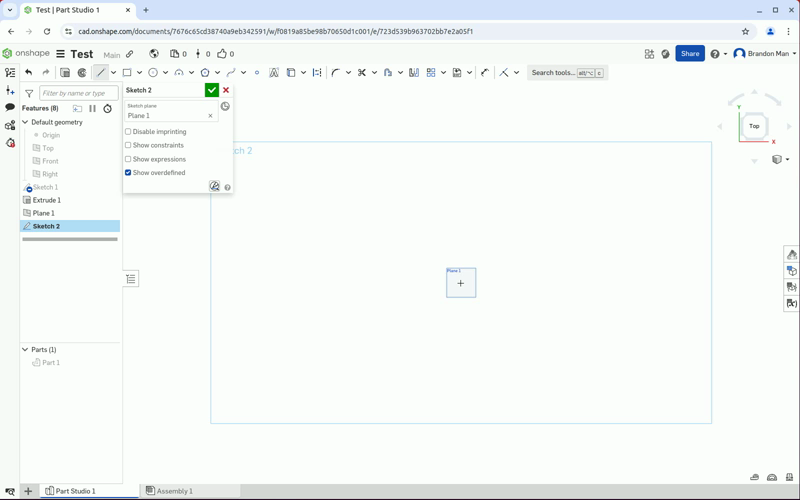
click(460, 282)
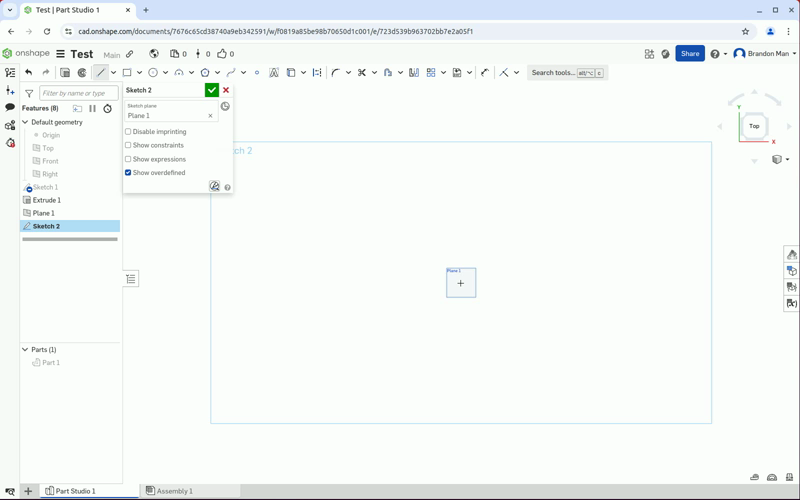
key_up(shift)
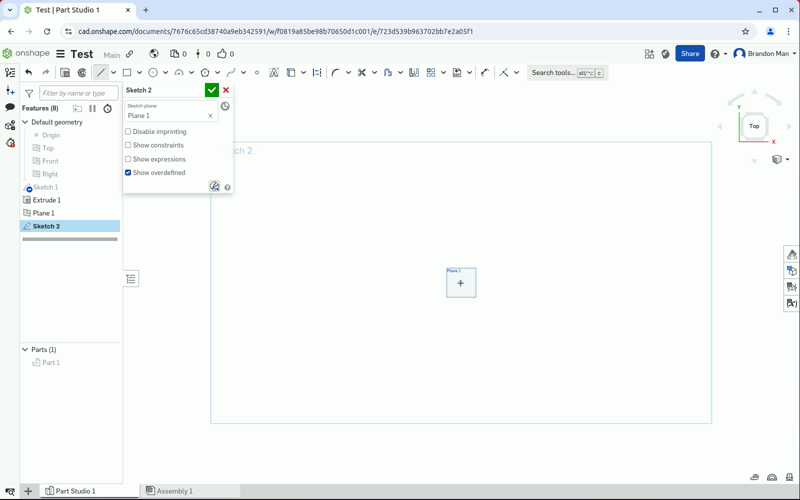
key_down(shift)
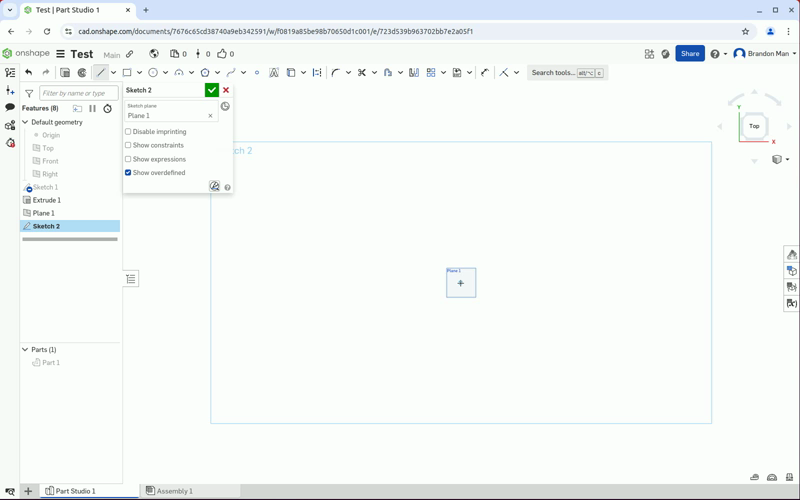
mouse_move(490, 282)
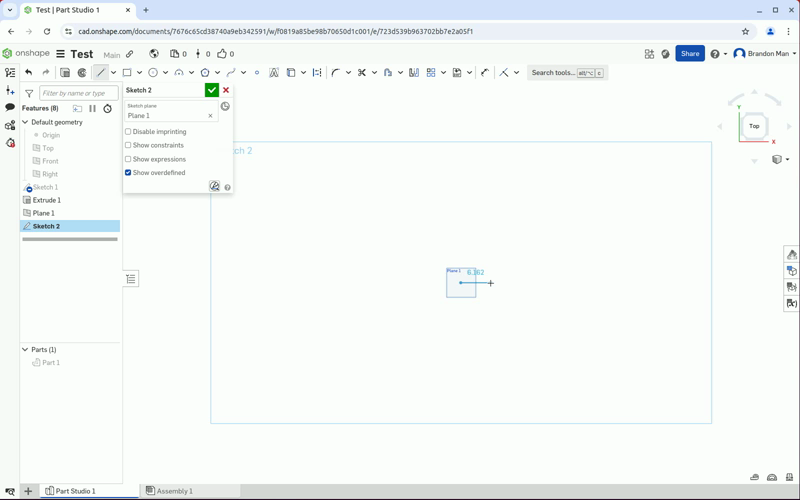
mouse_move(483, 282)
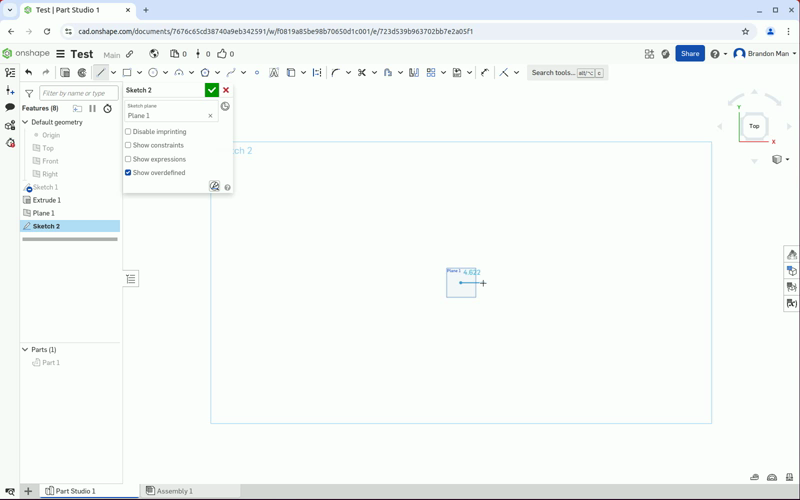
click(483, 282)
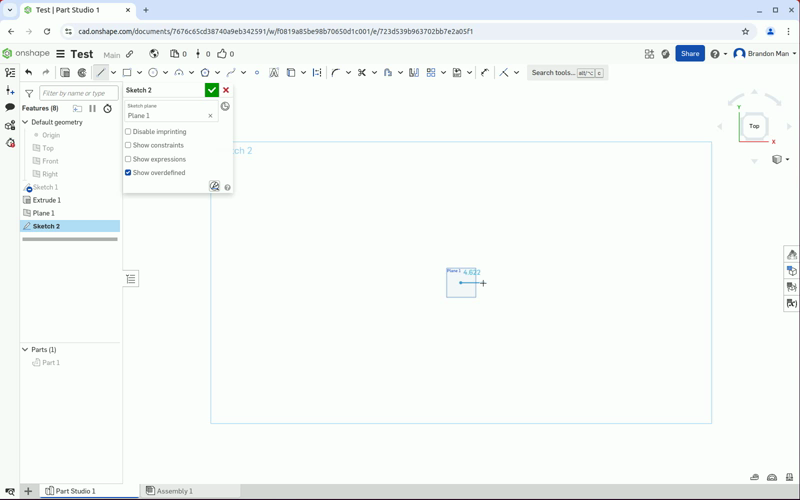
key_up(shift)
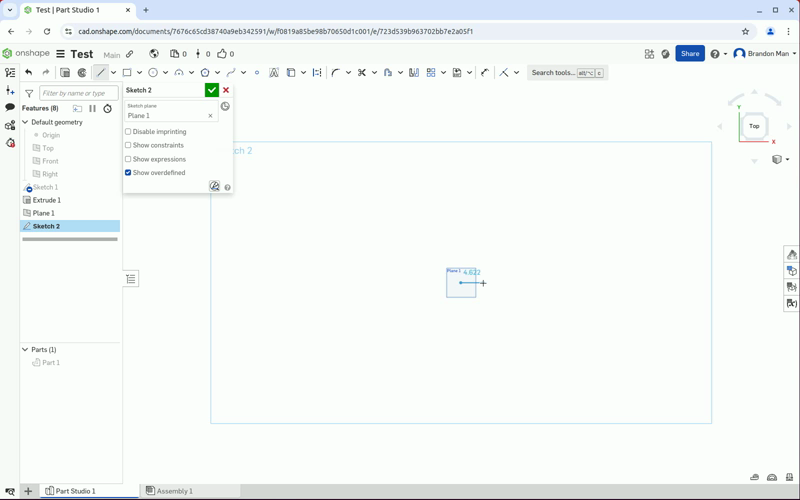
key_down(shift)
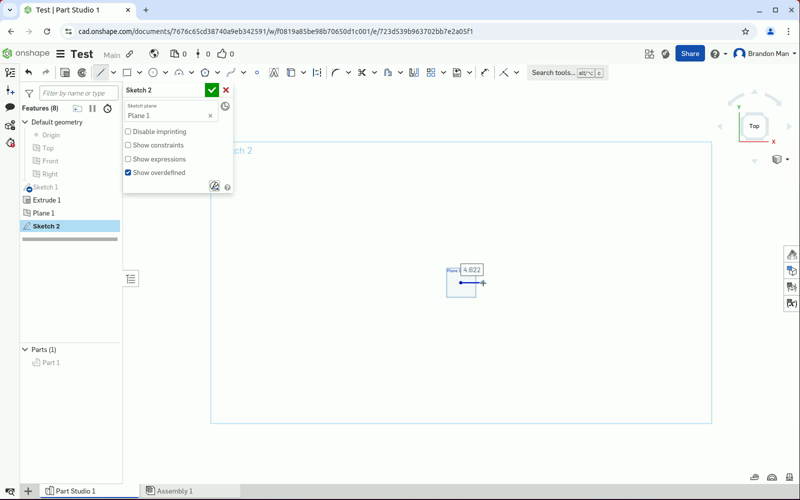
mouse_move(483, 170)
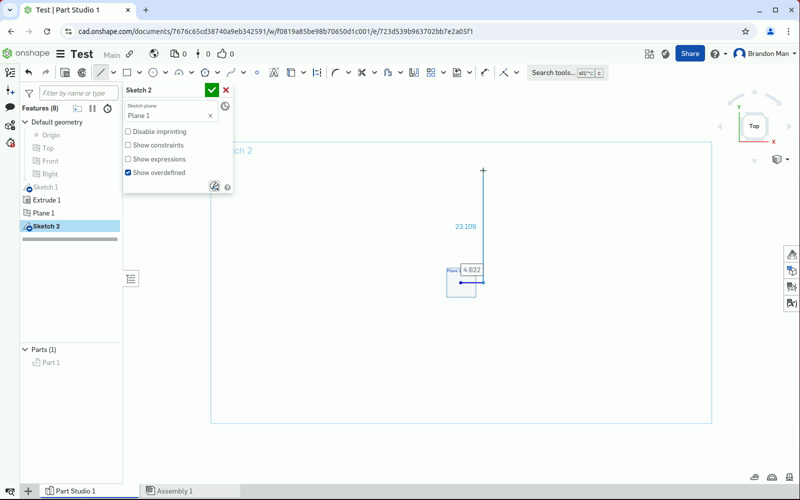
click(483, 170)
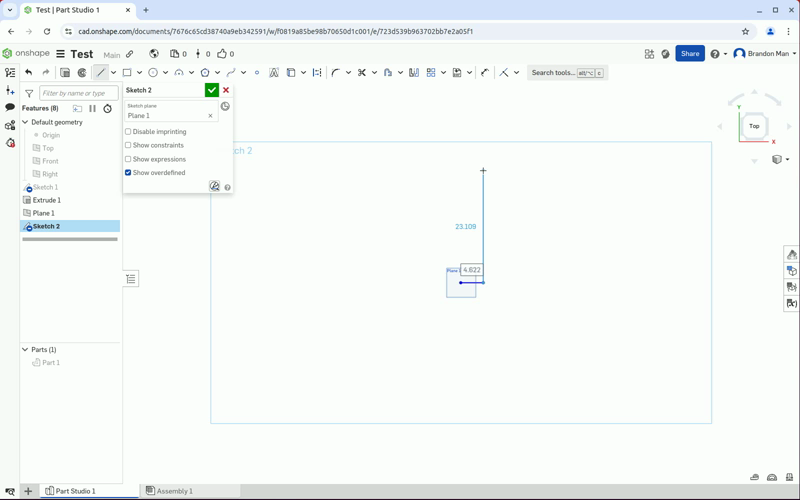
key_up(shift)
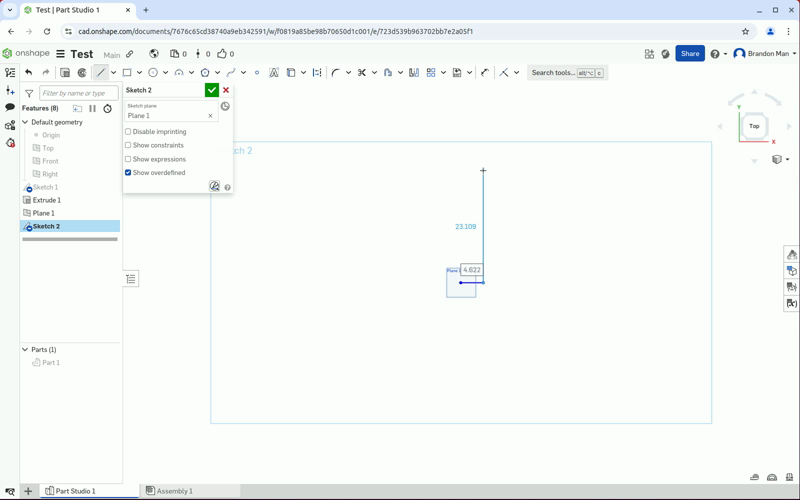
key_down(shift)
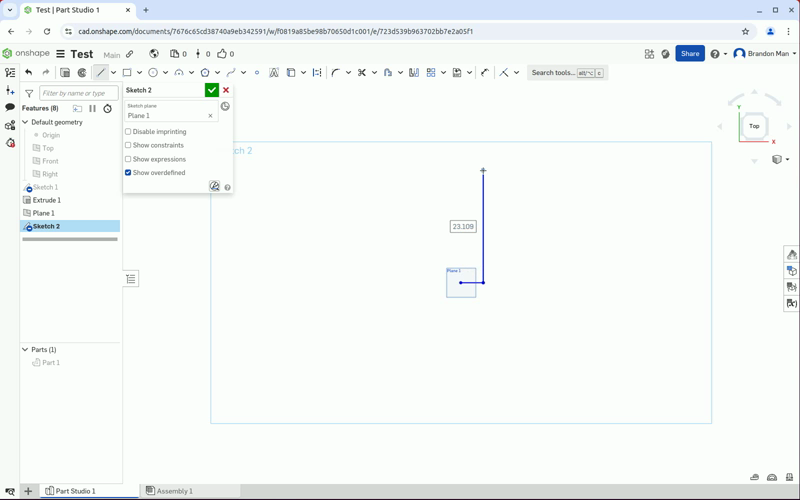
mouse_move(513, 170)
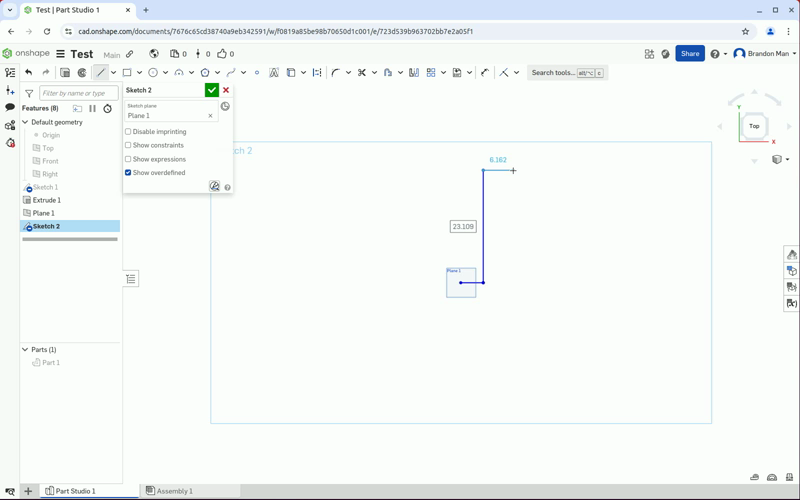
mouse_move(460, 170)
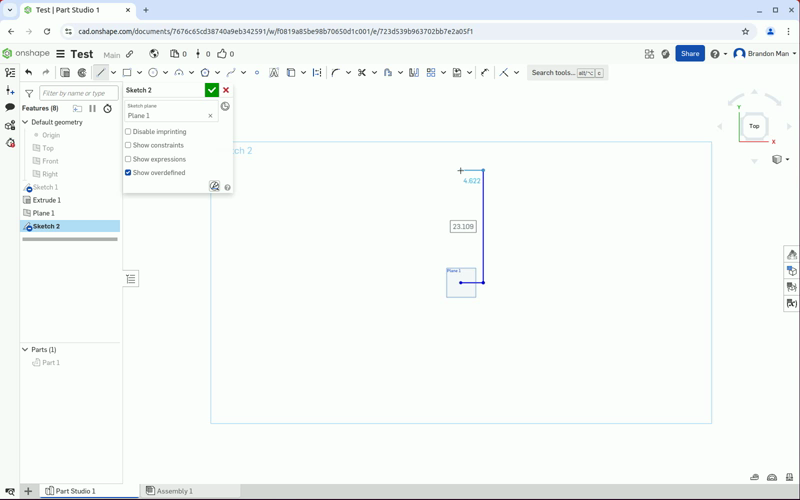
click(460, 170)
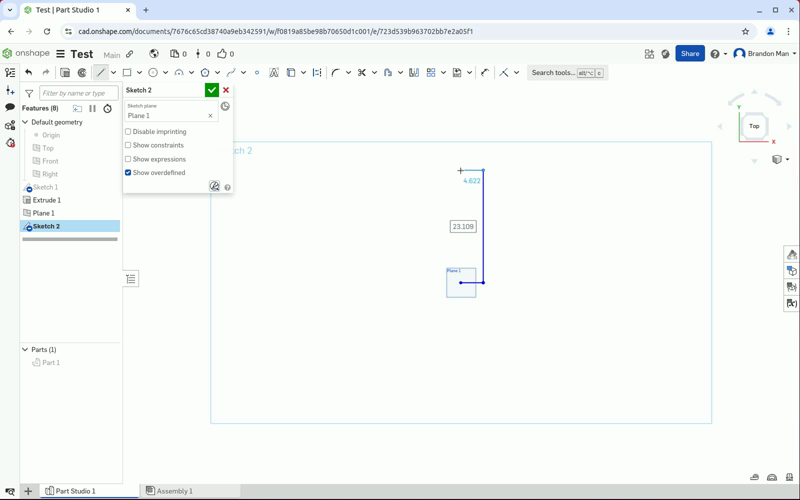
key_up(shift)
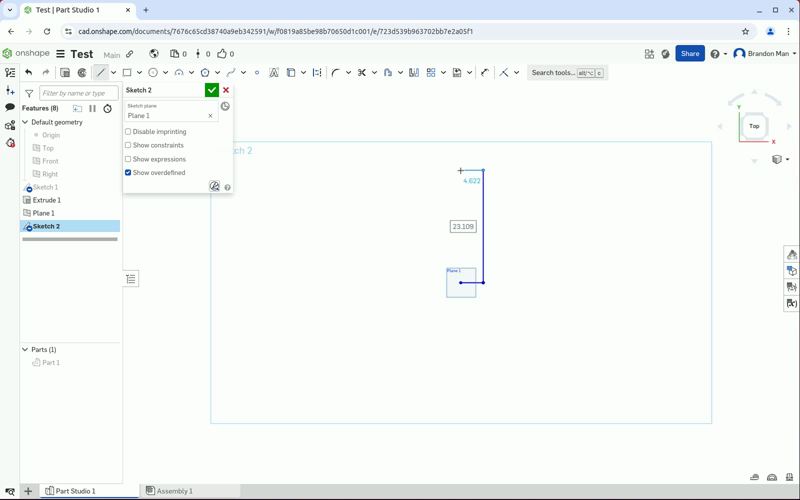
key_down(shift)
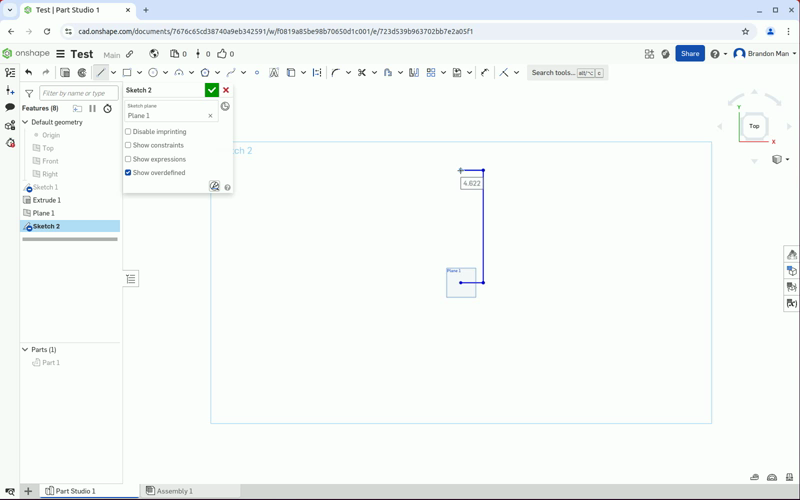
mouse_move(460, 282)
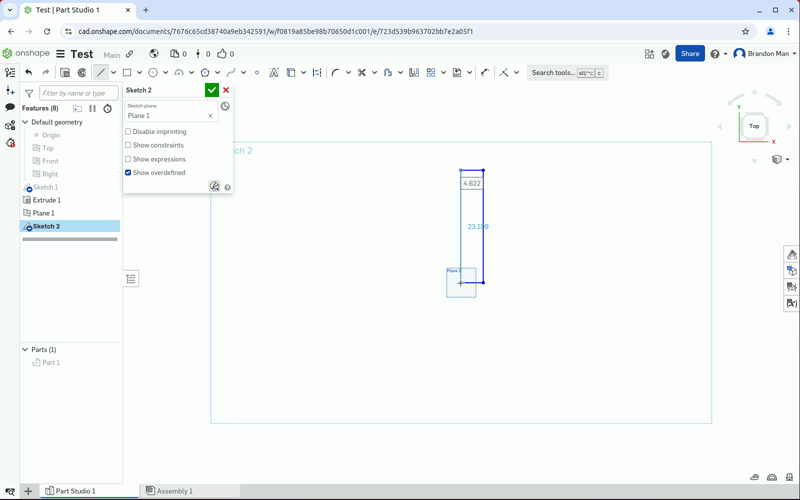
key_up(shift)
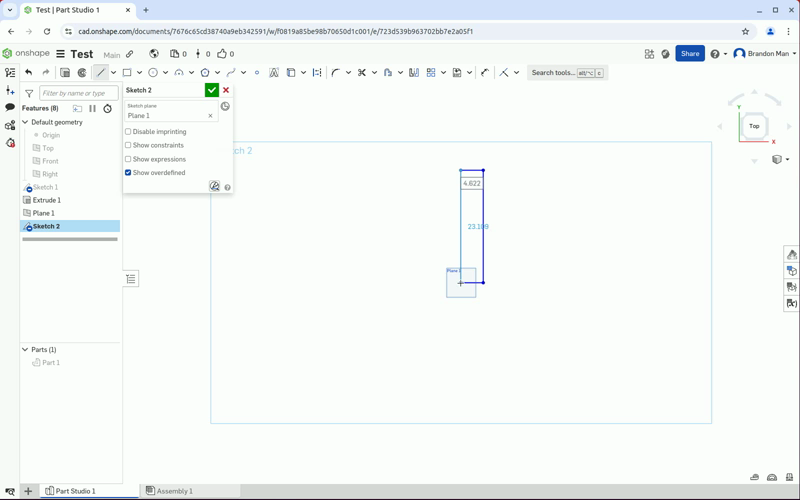
click(460, 282)
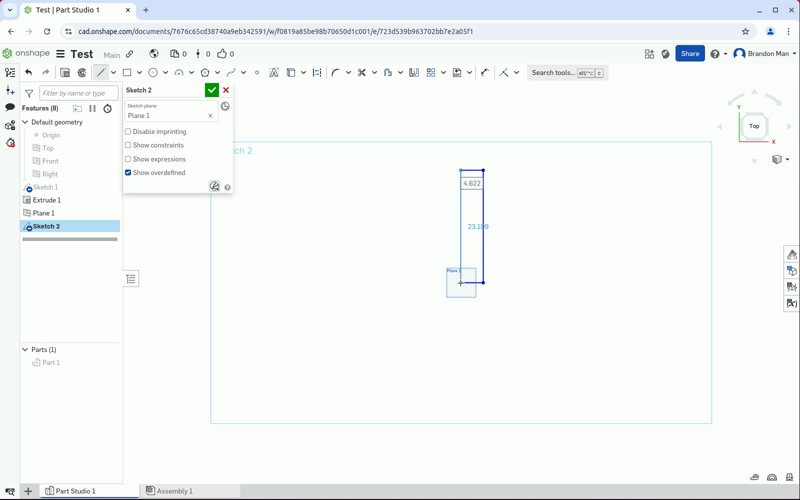
key(esc)
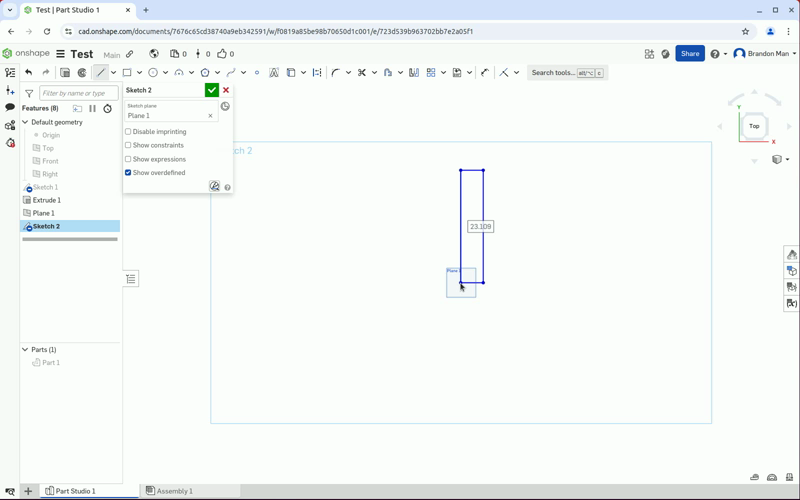
mouse_move(463, 215)
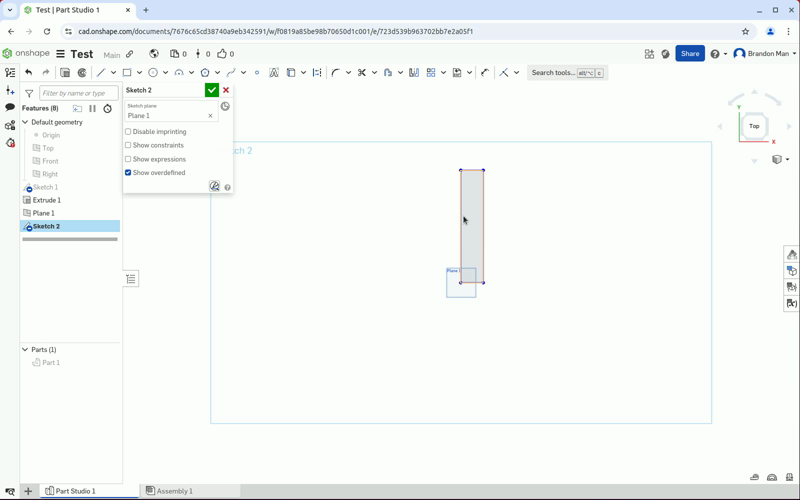
click(463, 215)
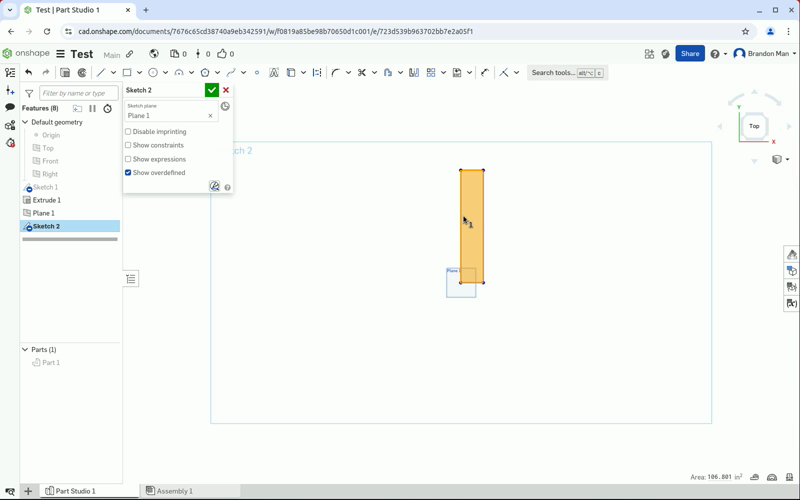
mouse_move(73, 352)
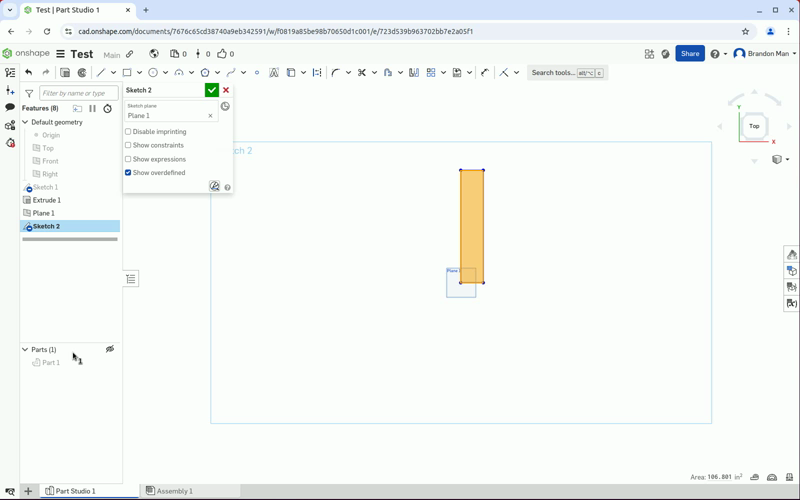
key(shift+y)
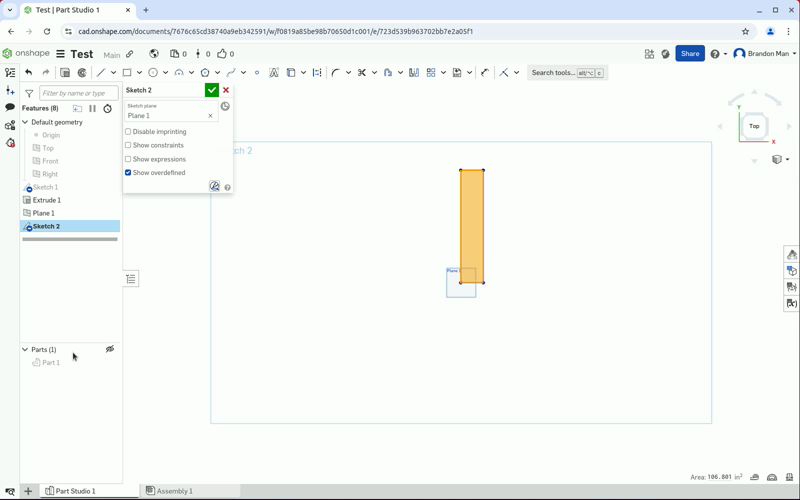
key(shift+e)
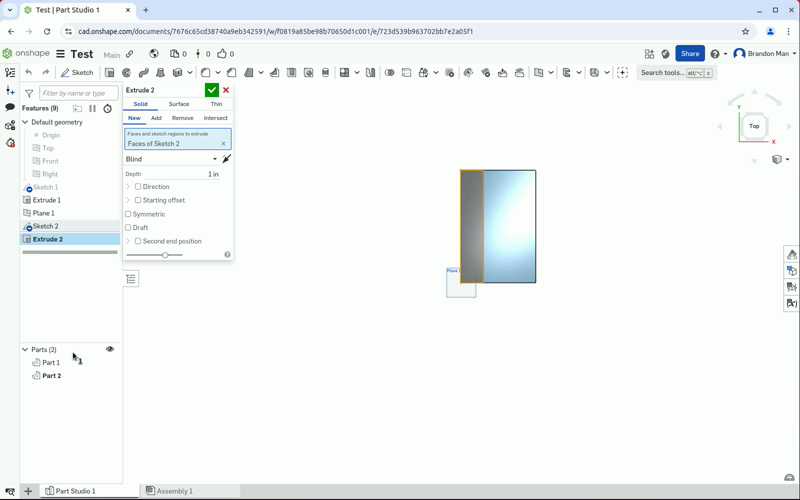
mouse_move(143, 106)
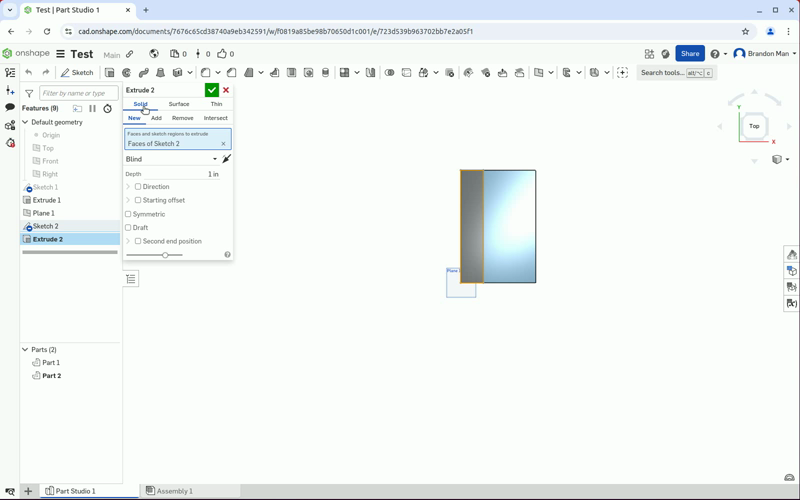
click(143, 106)
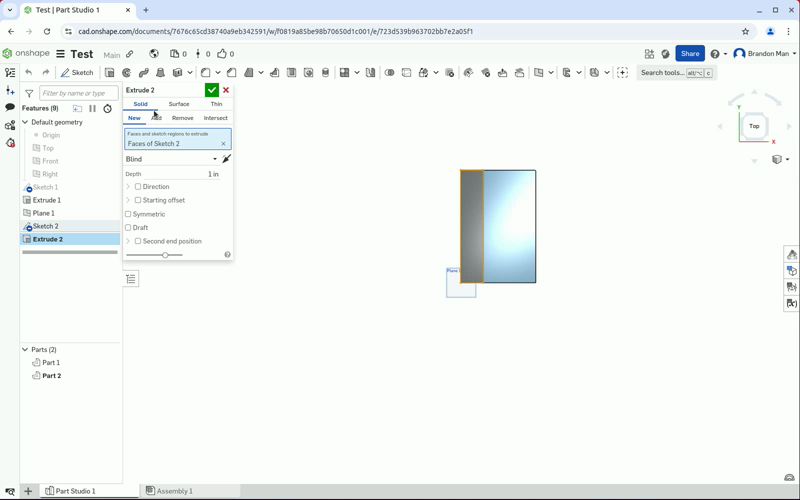
mouse_move(186, 120)
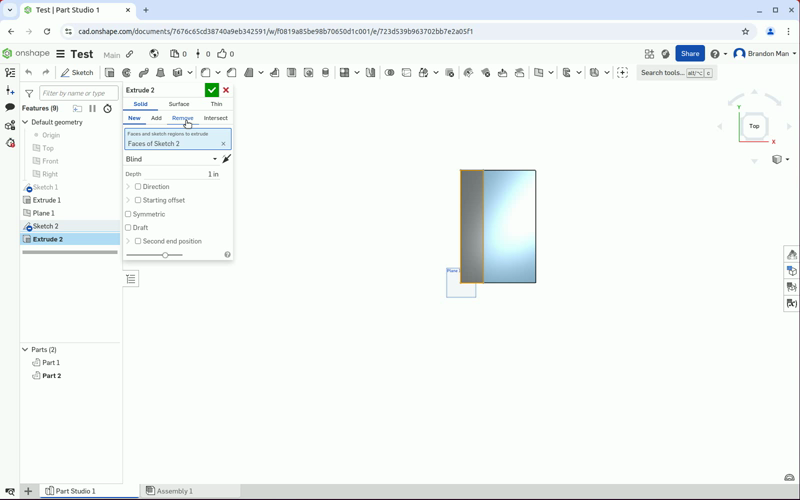
click(186, 120)
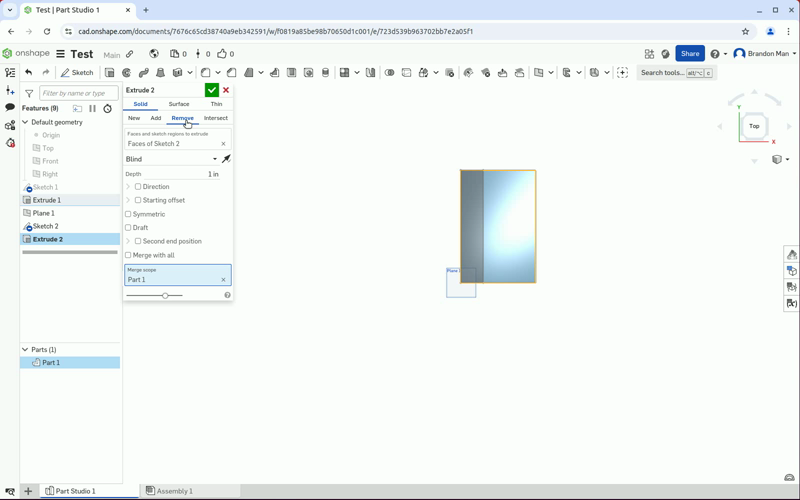
key(tab, 4)
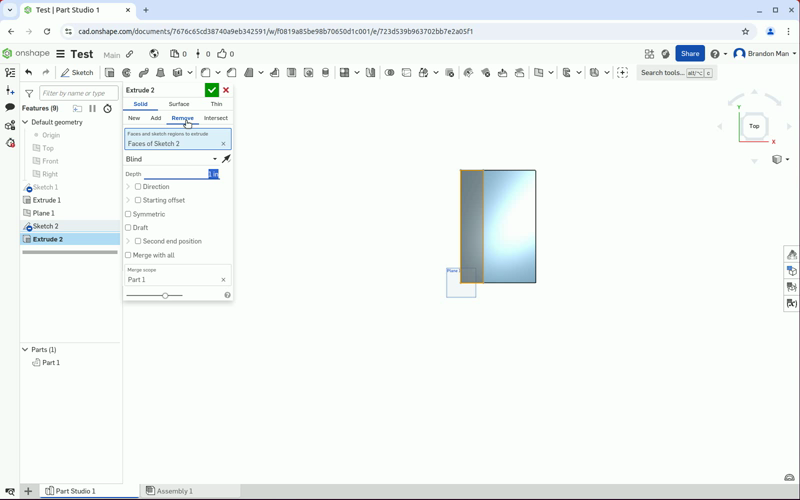
text(4.574)
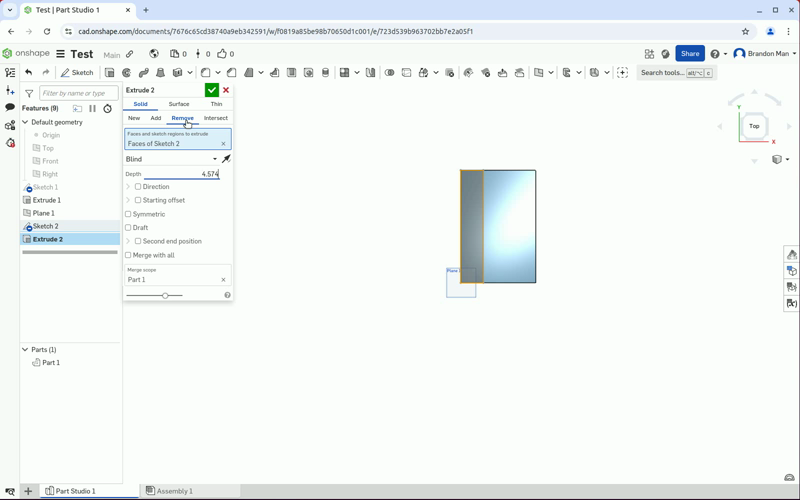
key(tab, 6)
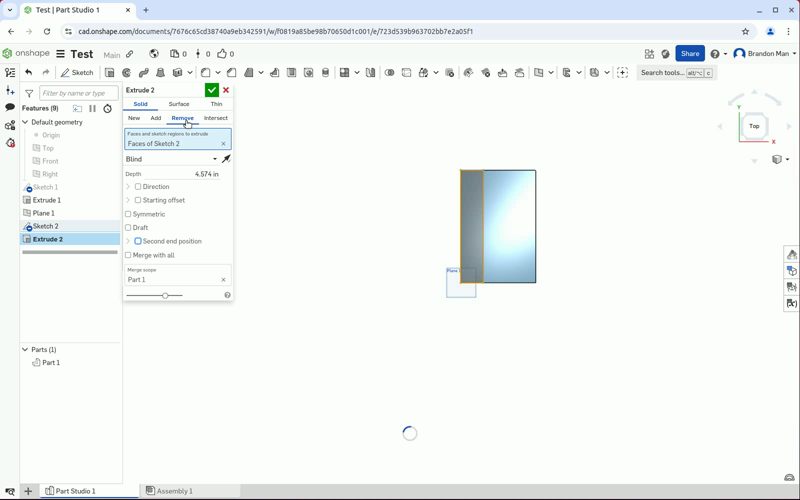
key(space)
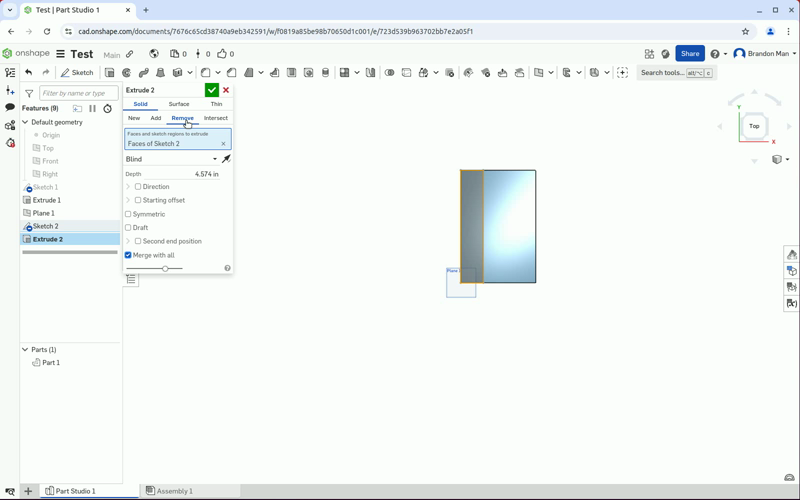
key(enter)
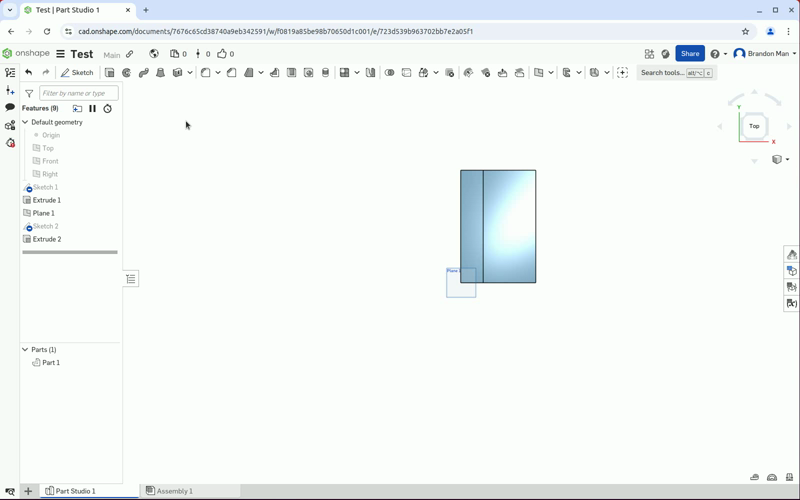
key(shift+h)
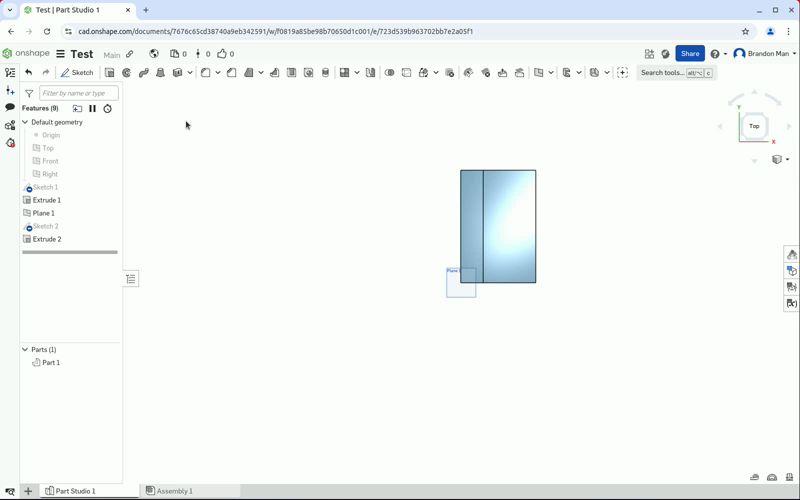
key(shift+h)
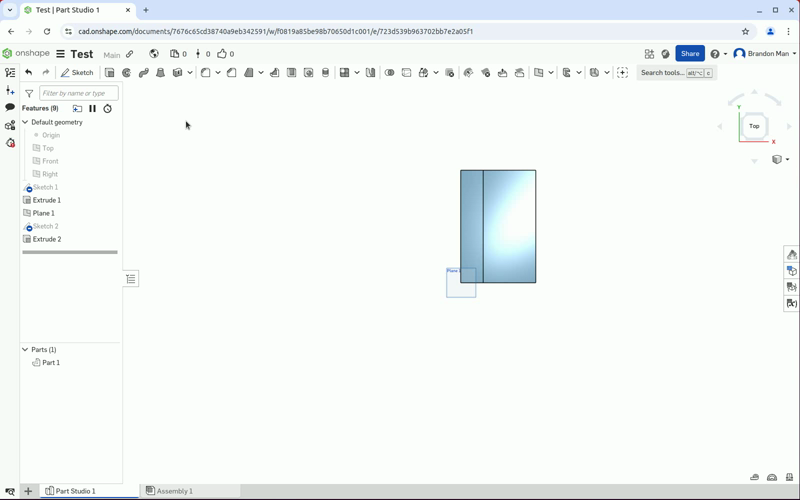
mouse_move(73, 189)
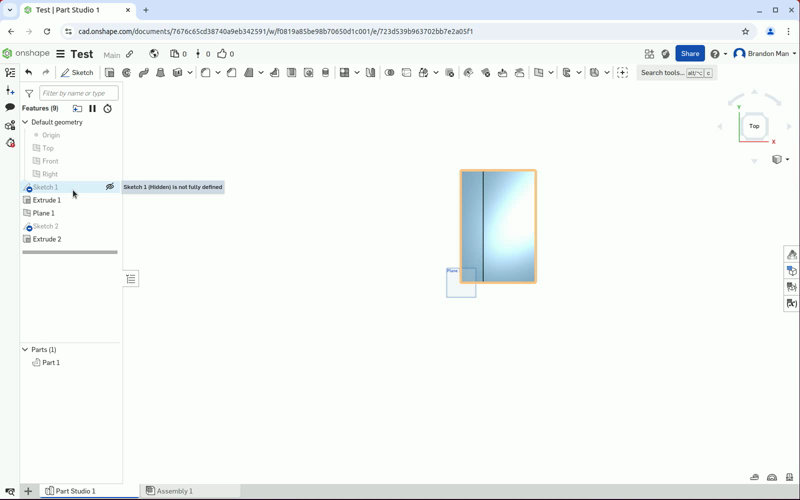
click(73, 189)
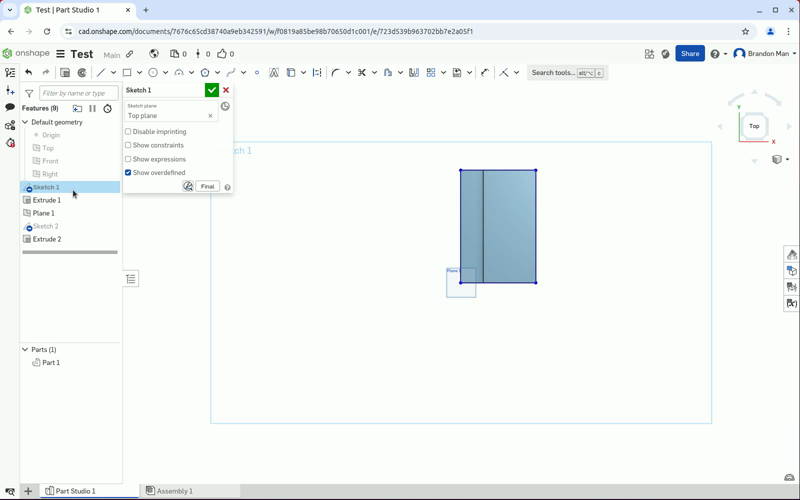
mouse_move(229, 92)
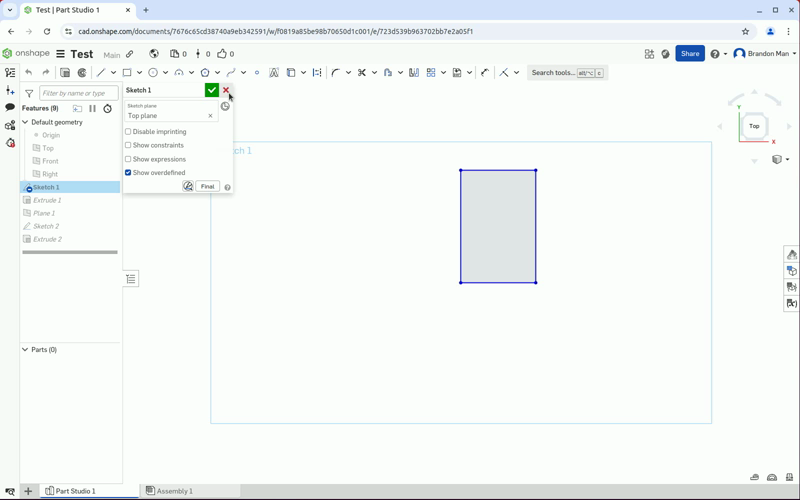
click(229, 92)
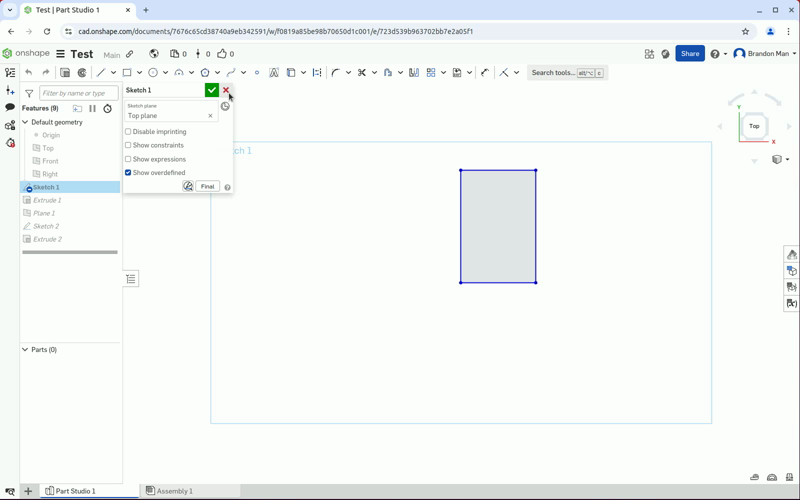
key(shift+s)
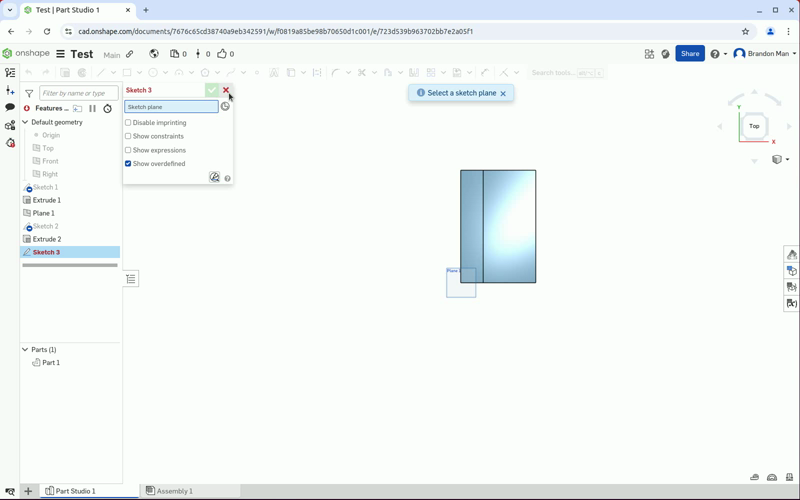
mouse_move(73, 215)
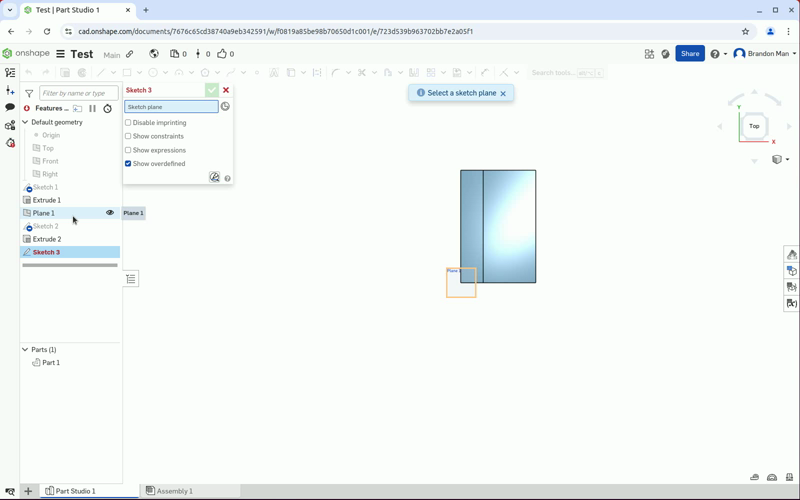
click(73, 215)
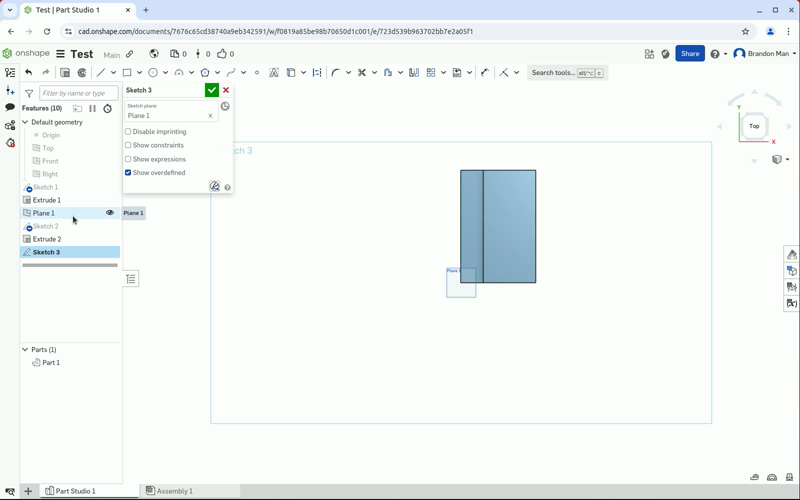
mouse_move(73, 352)
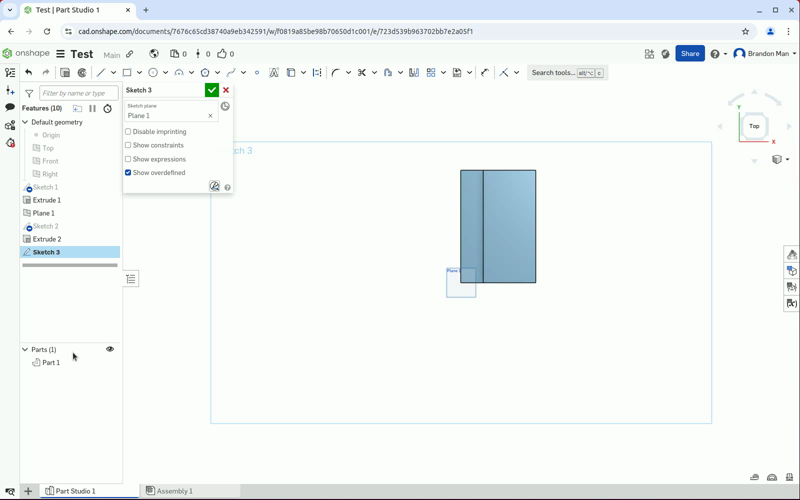
key(y)
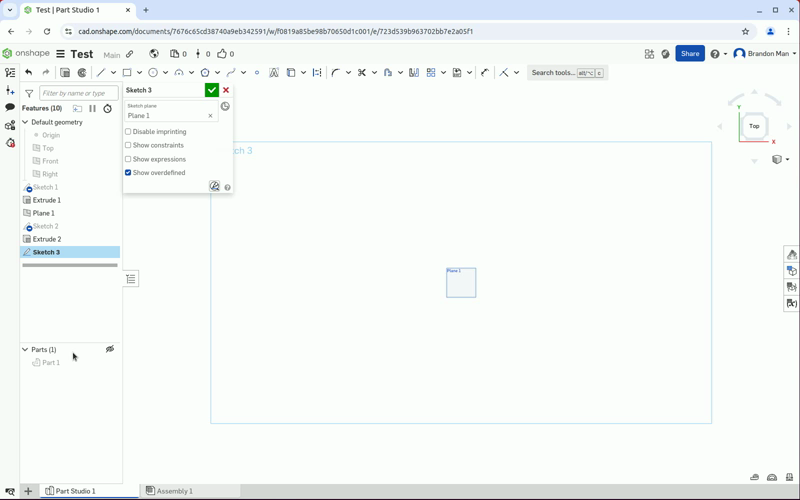
key(c)
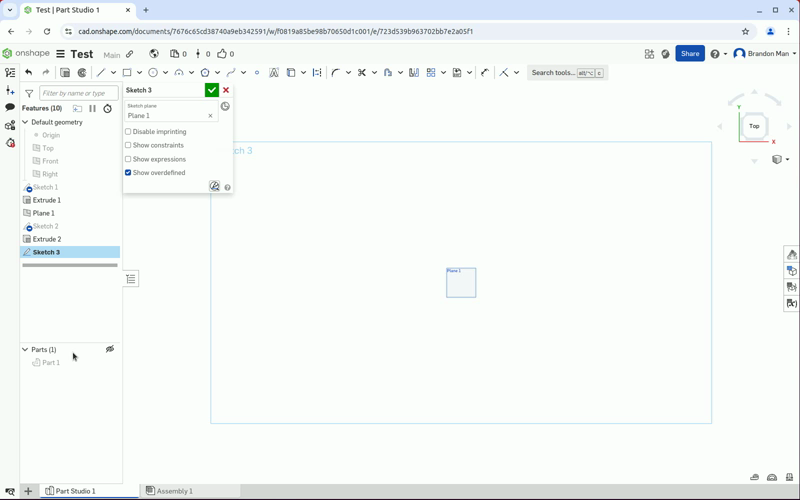
key_down(shift)
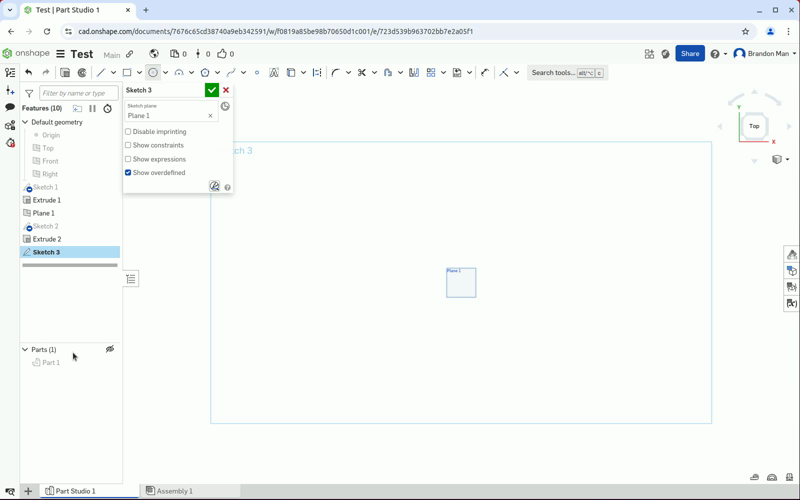
mouse_move(510, 226)
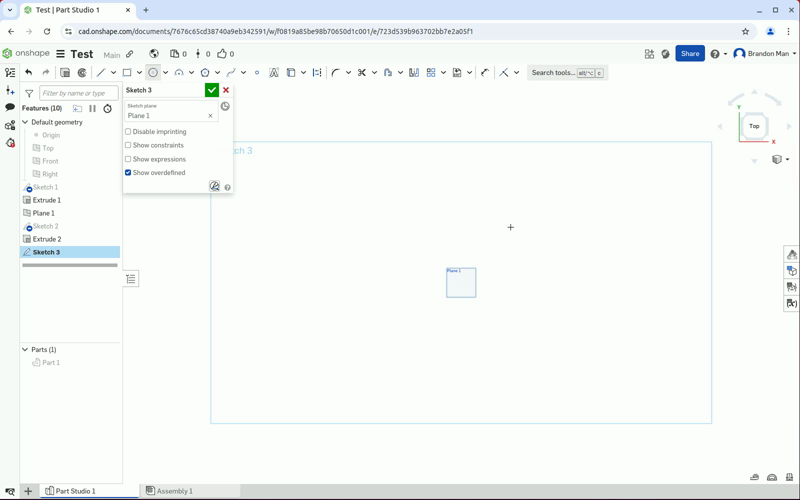
click(510, 226)
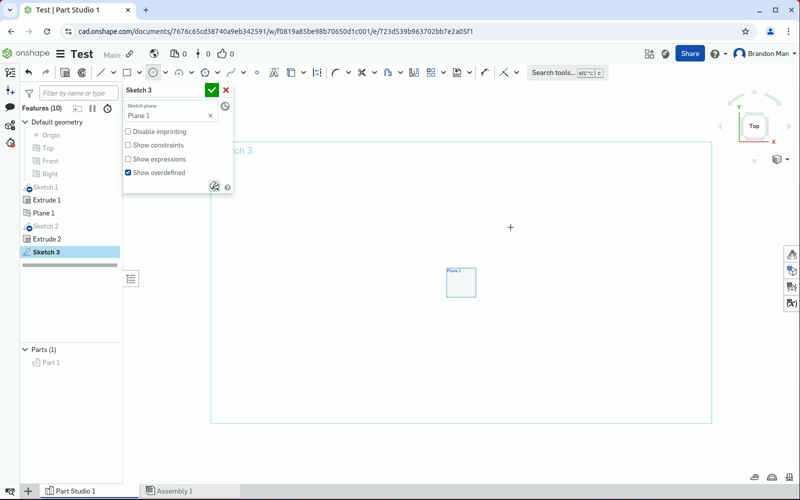
key_up(shift)
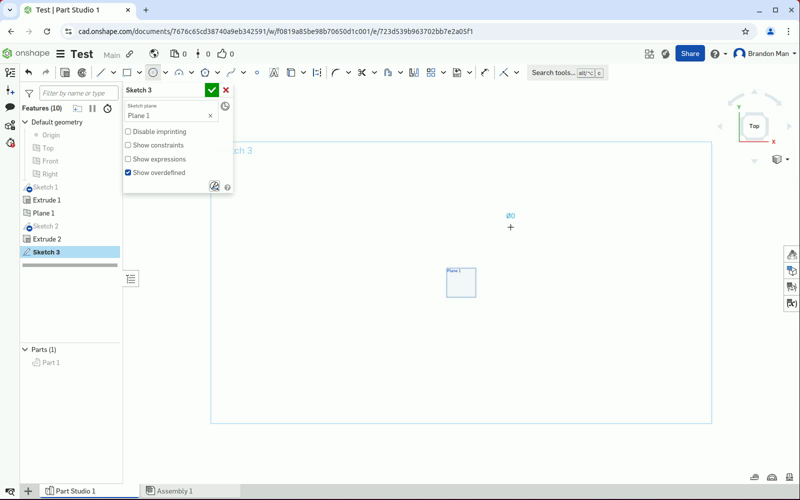
mouse_move(526, 226)
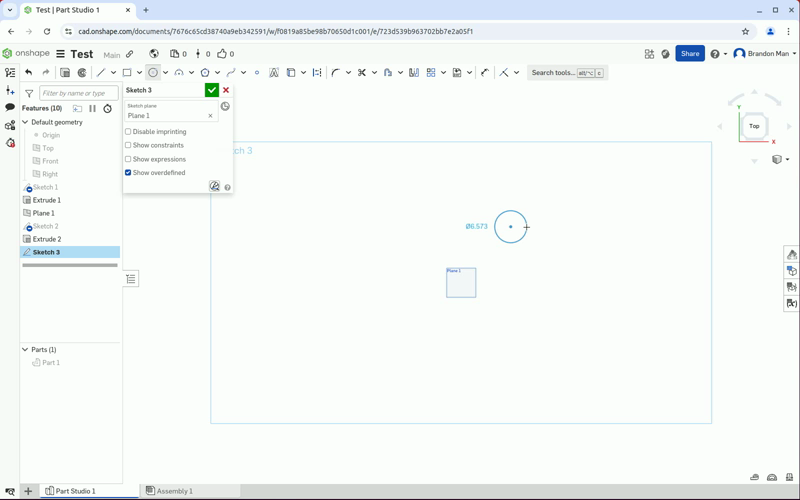
click(526, 226)
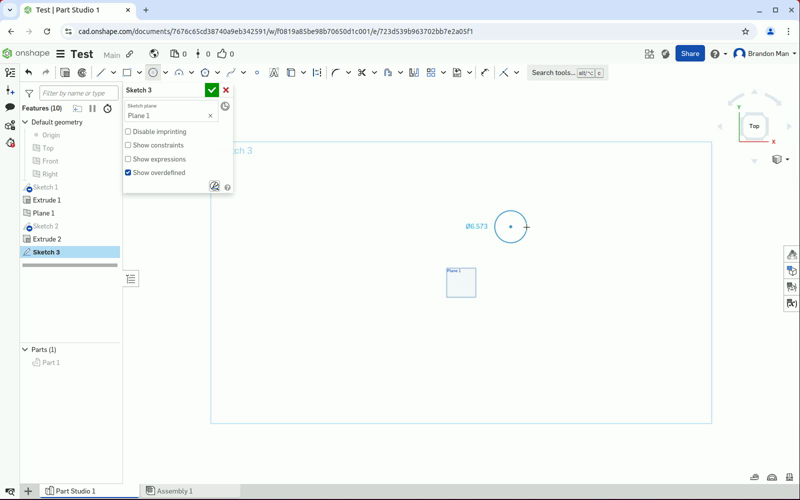
key(esc)
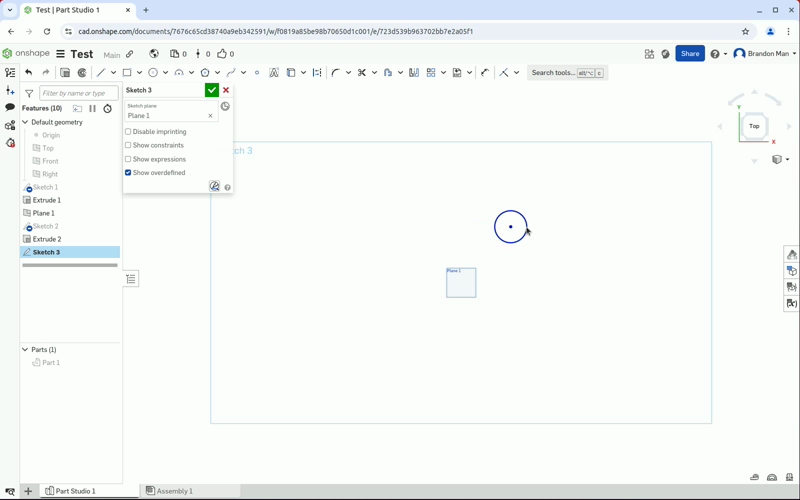
mouse_move(496, 222)
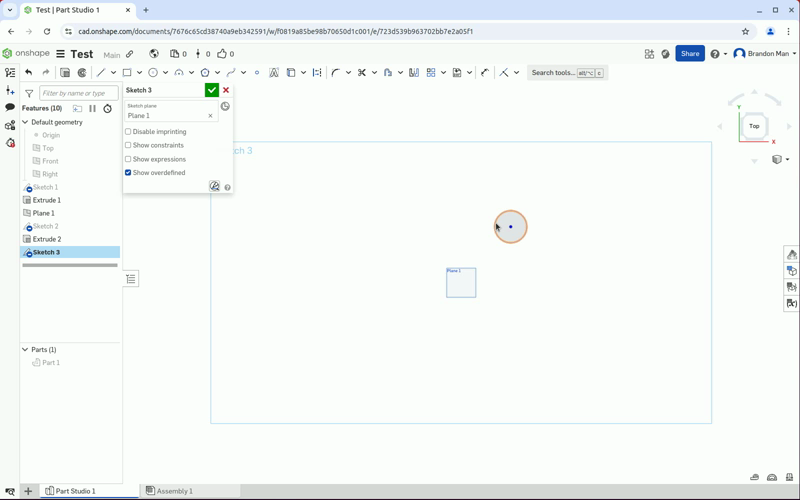
scroll(6)
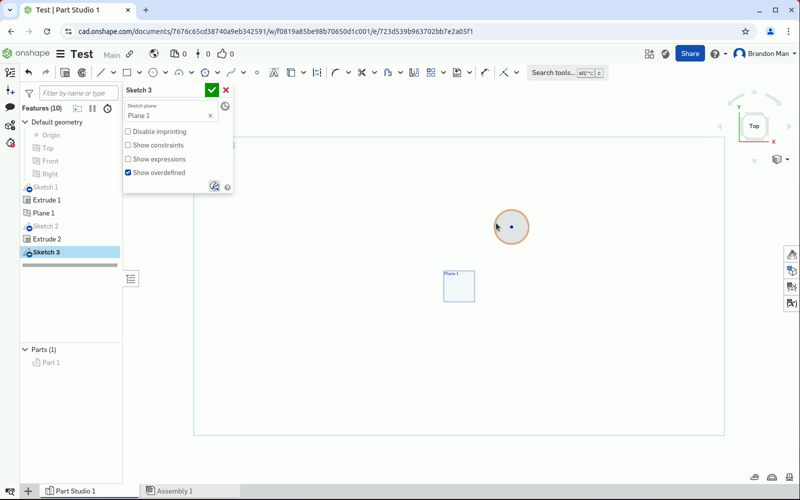
scroll(6)
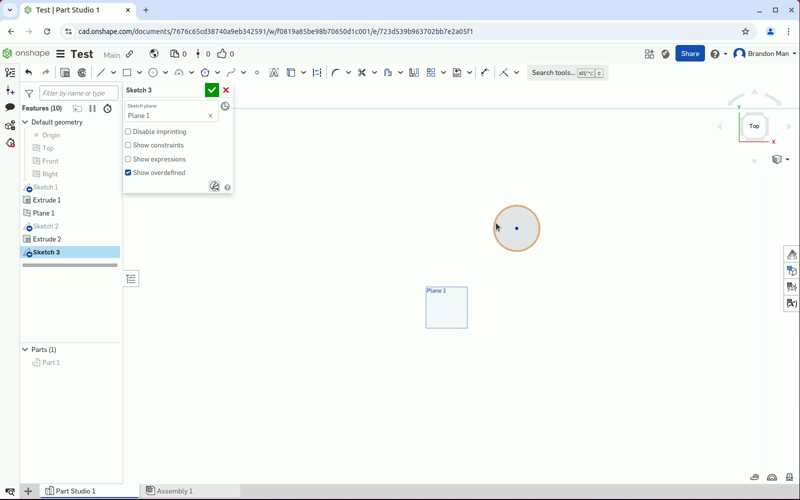
scroll(6)
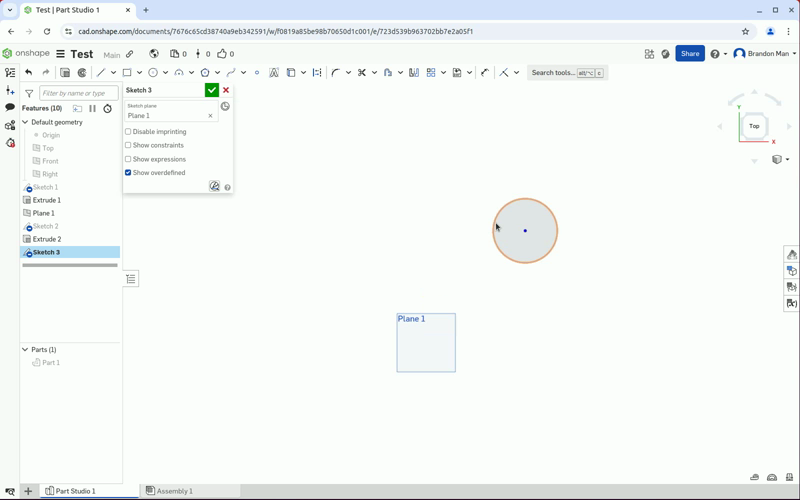
scroll(6)
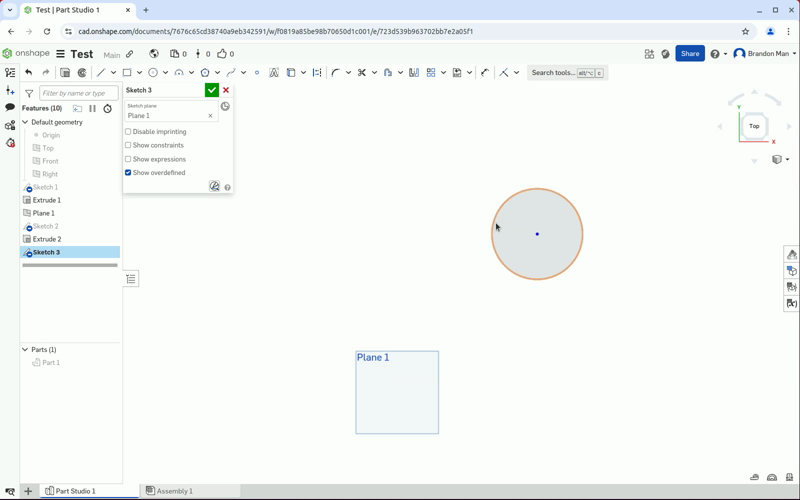
scroll(6)
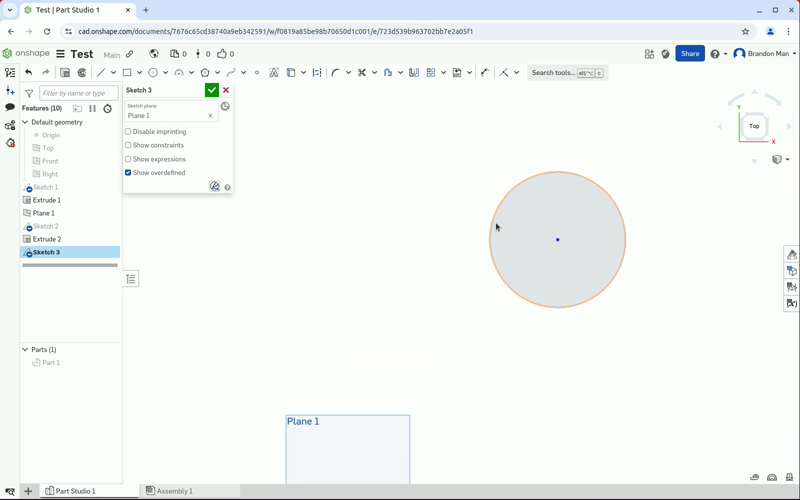
scroll(6)
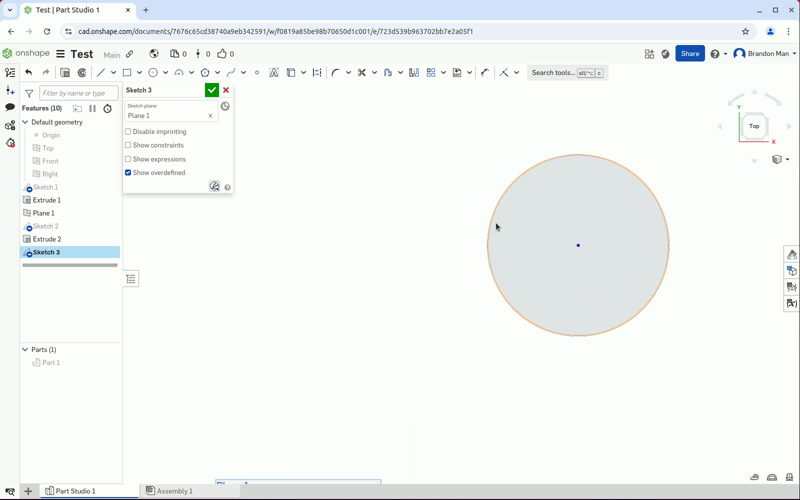
scroll(6)
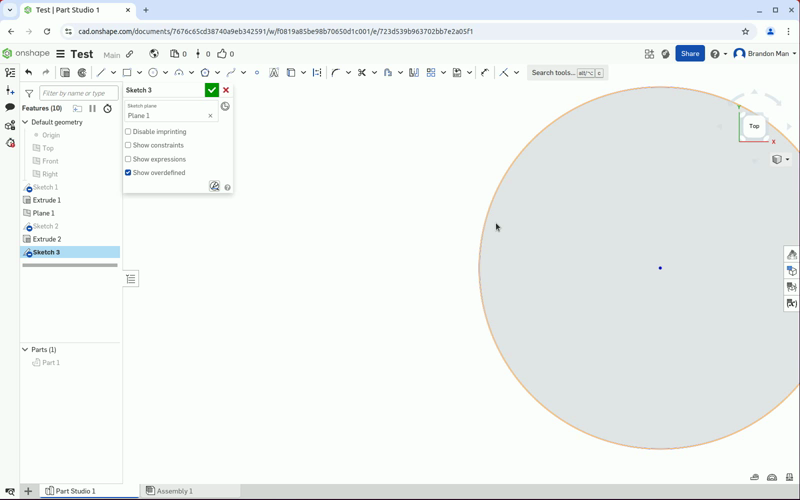
click(496, 222)
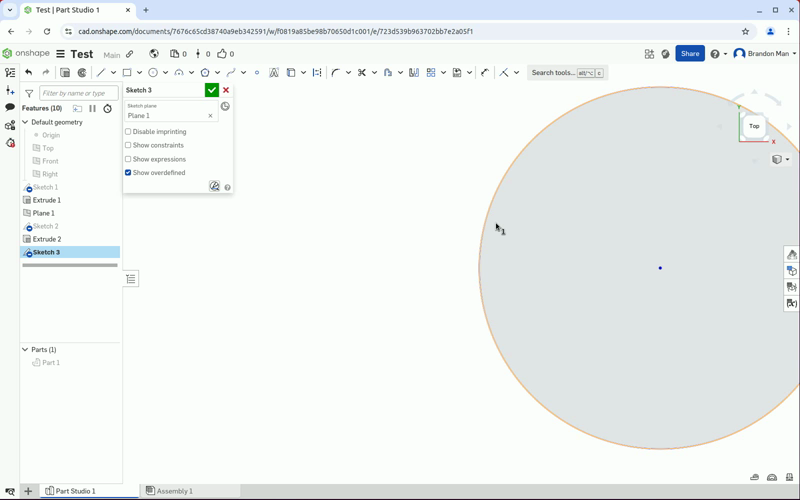
scroll(-6)
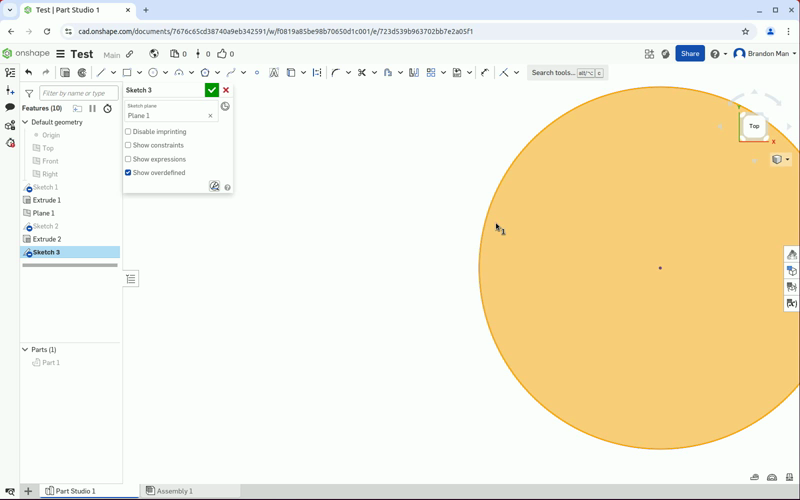
scroll(-6)
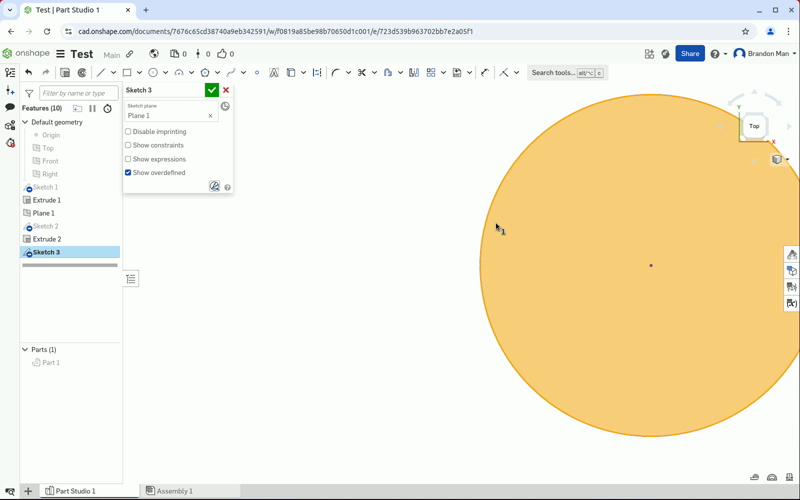
scroll(-6)
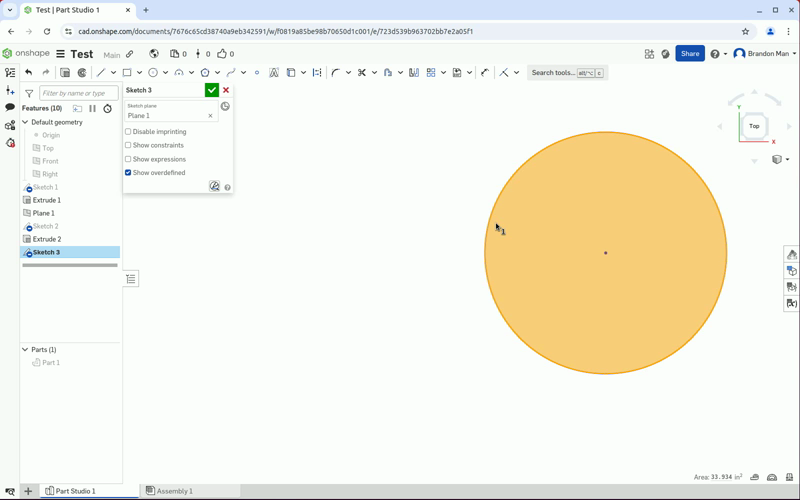
scroll(-6)
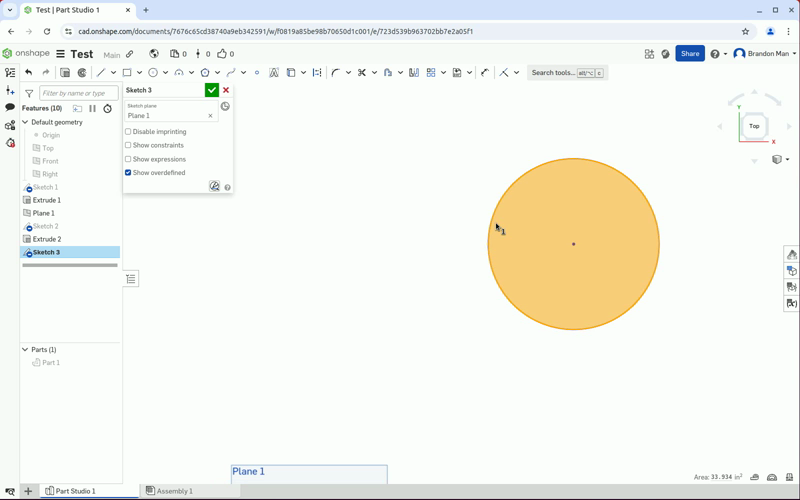
scroll(-6)
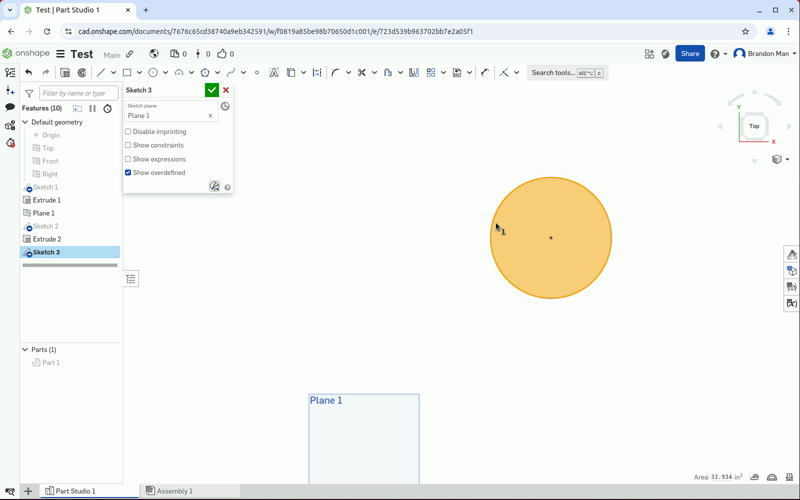
scroll(-6)
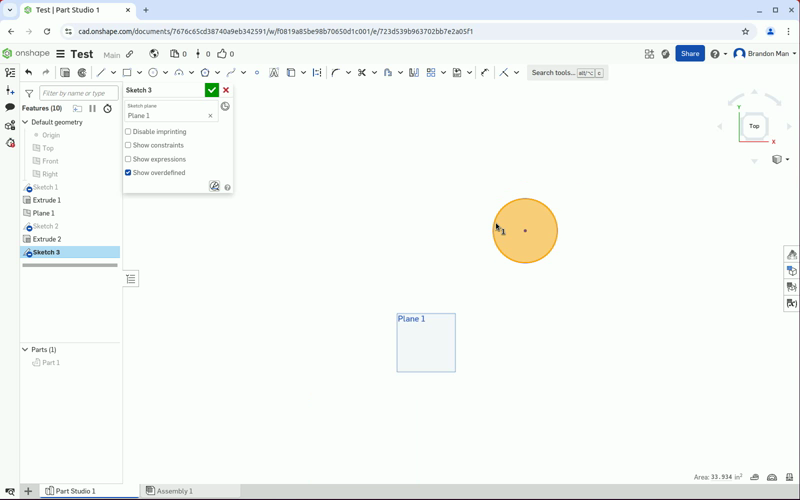
scroll(-6)
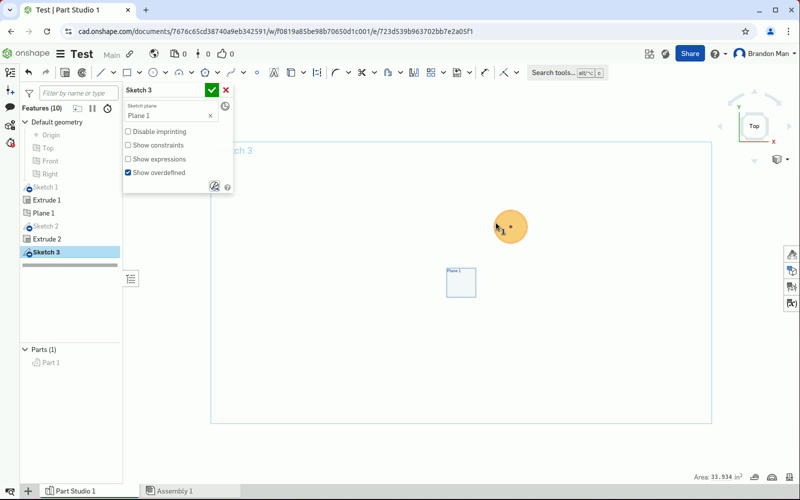
mouse_move(73, 352)
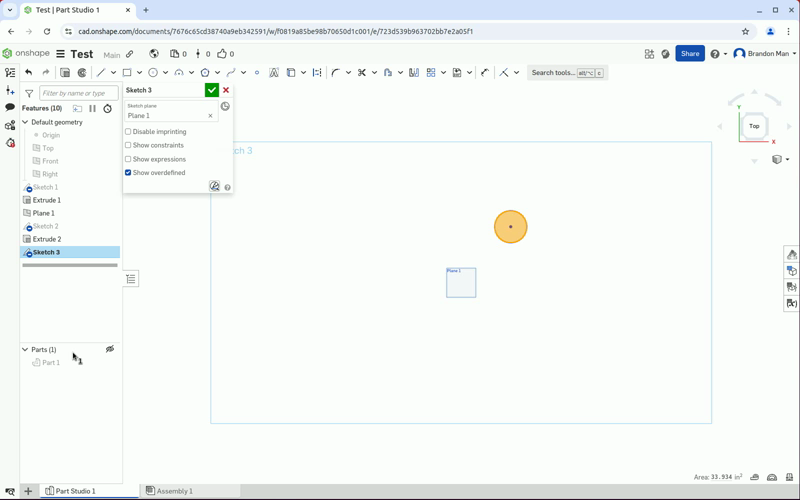
key(shift+y)
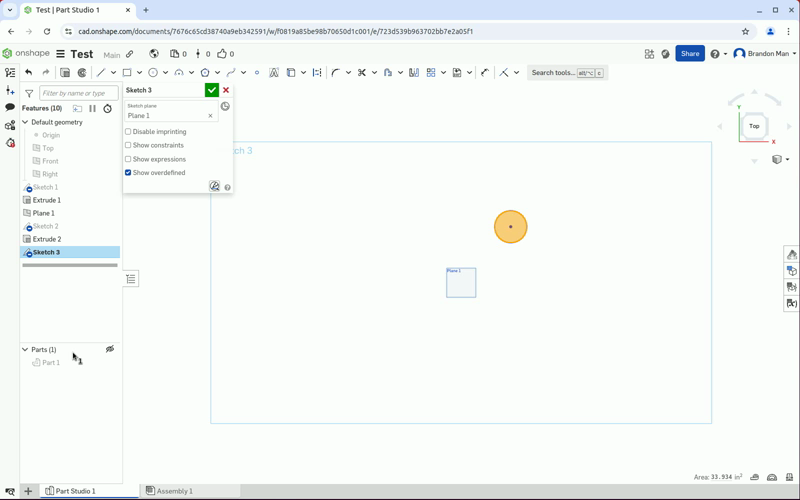
key(shift+e)
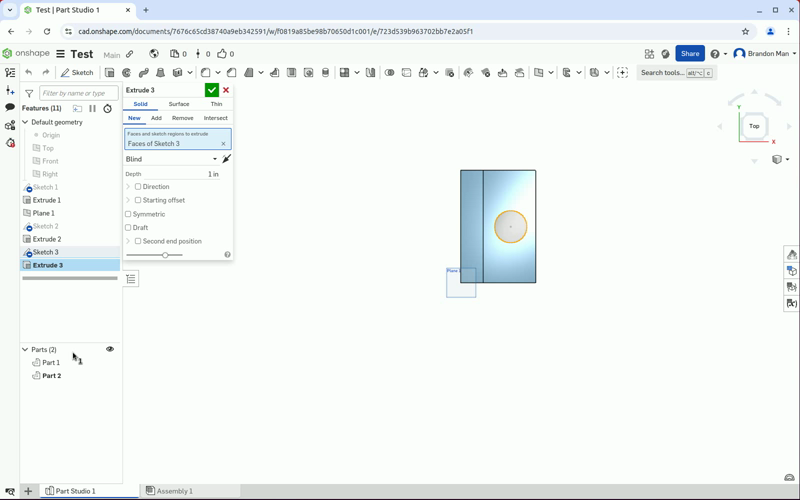
mouse_move(143, 106)
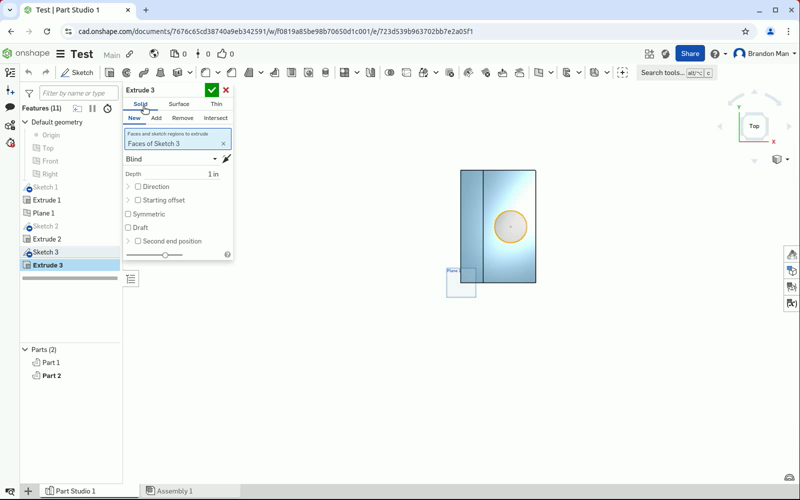
click(143, 106)
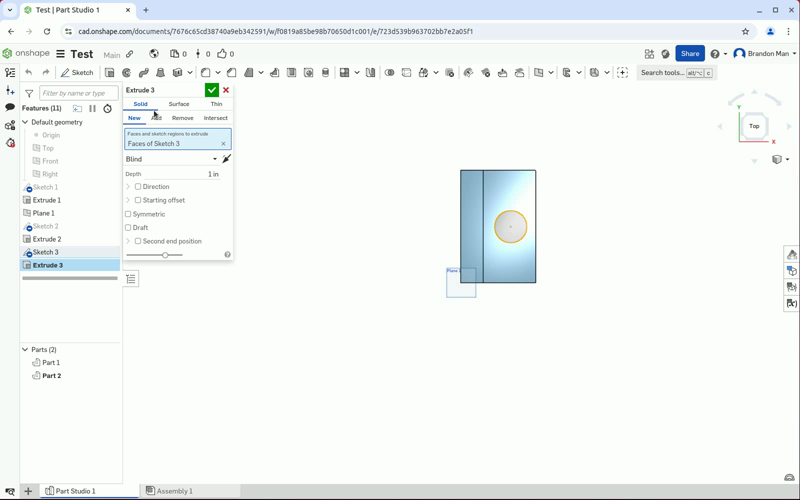
mouse_move(186, 120)
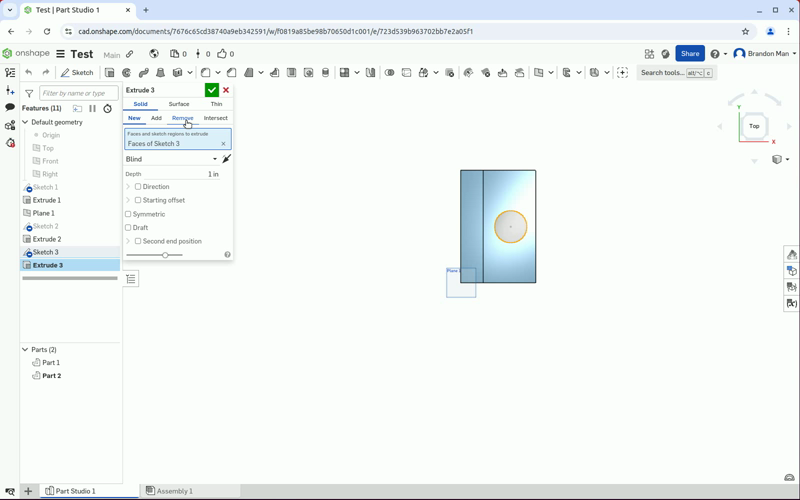
click(186, 120)
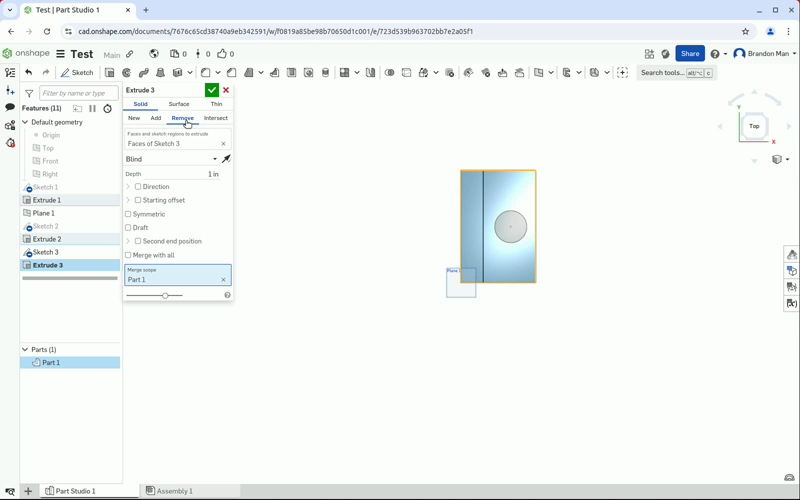
key(tab, 4)
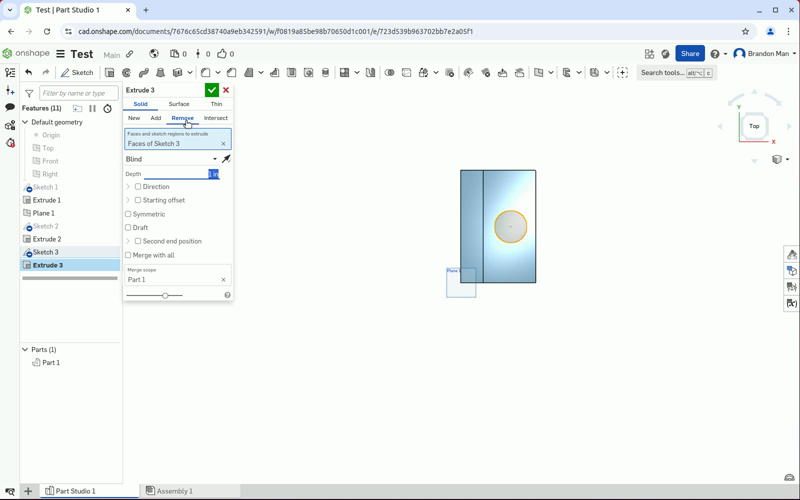
text(30.811)
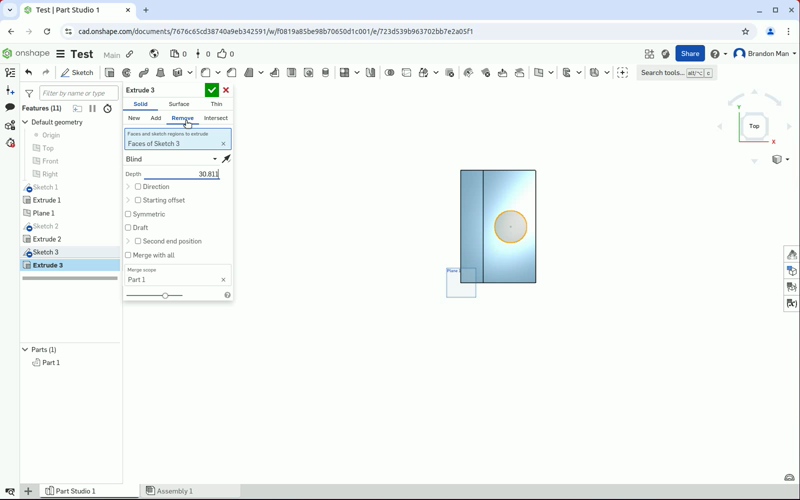
key(tab, 6)
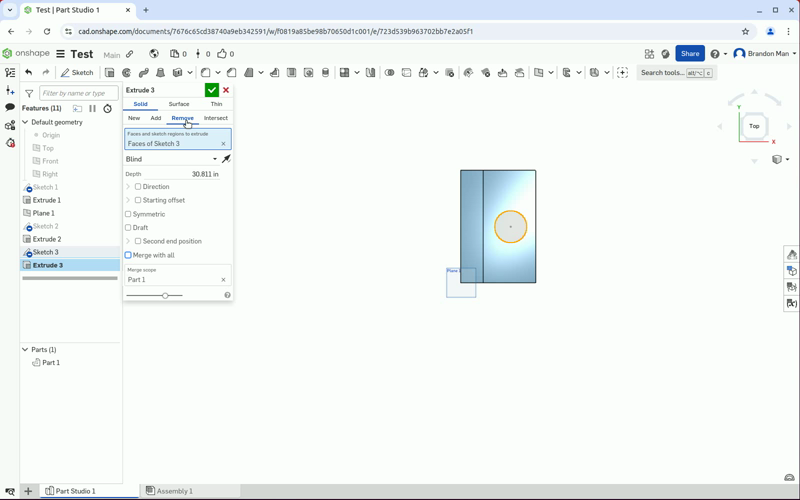
key(space)
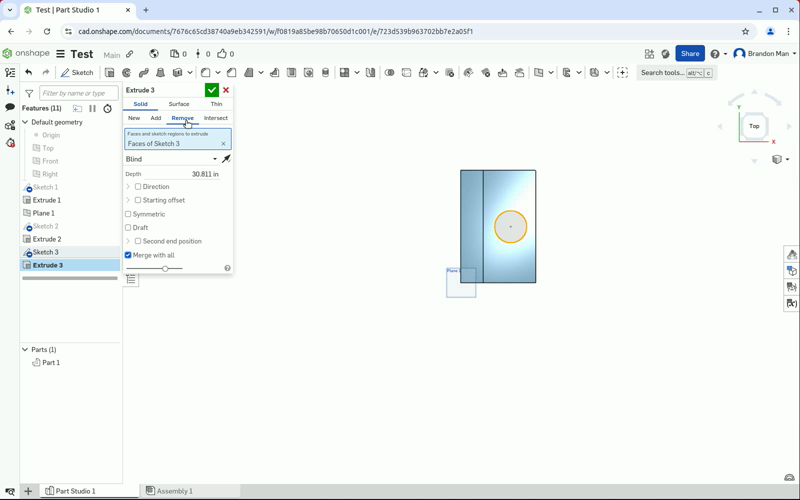
key(enter)
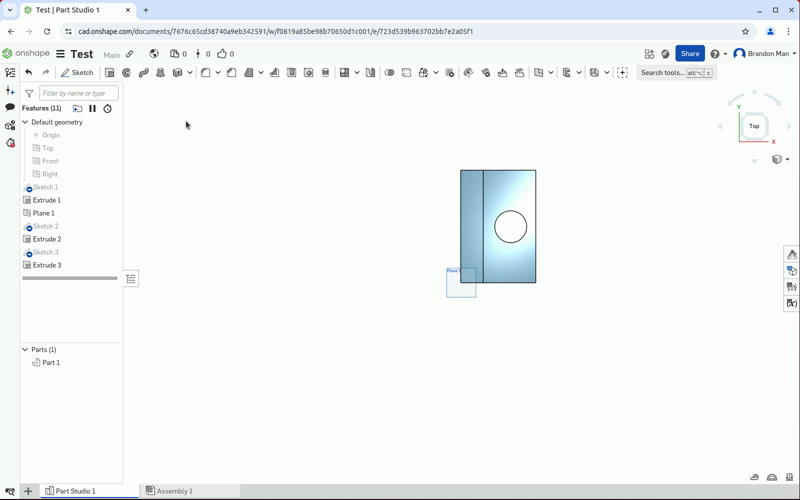
key(shift+h)
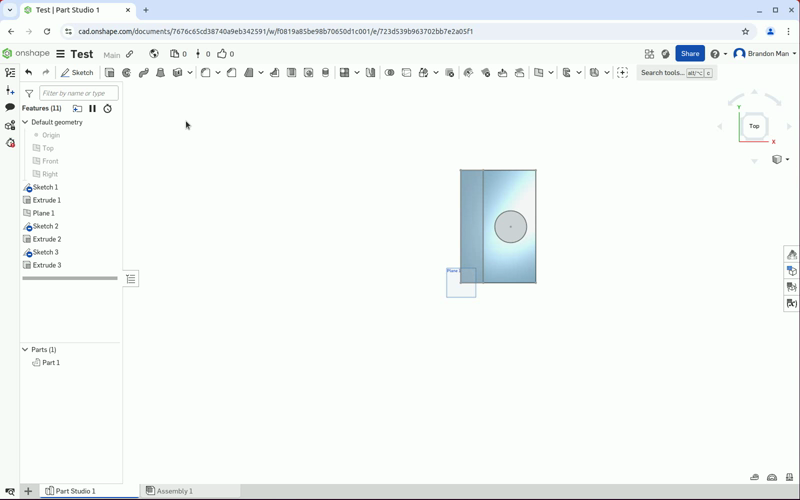
key(shift+h)
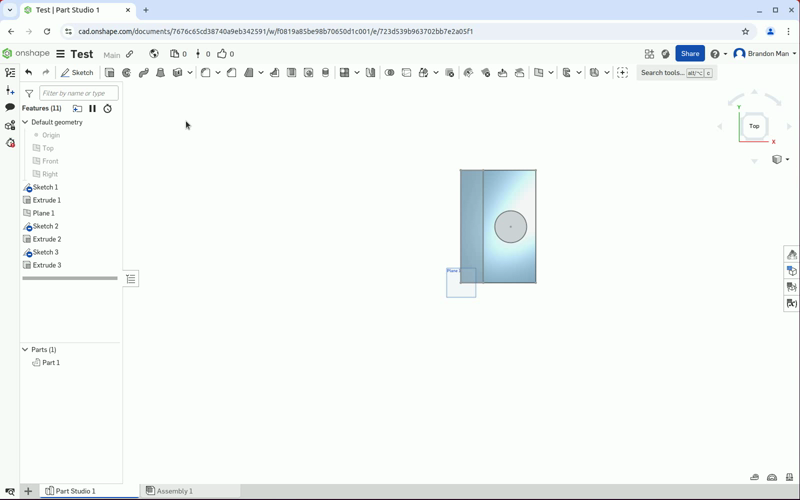
key(shift+7)
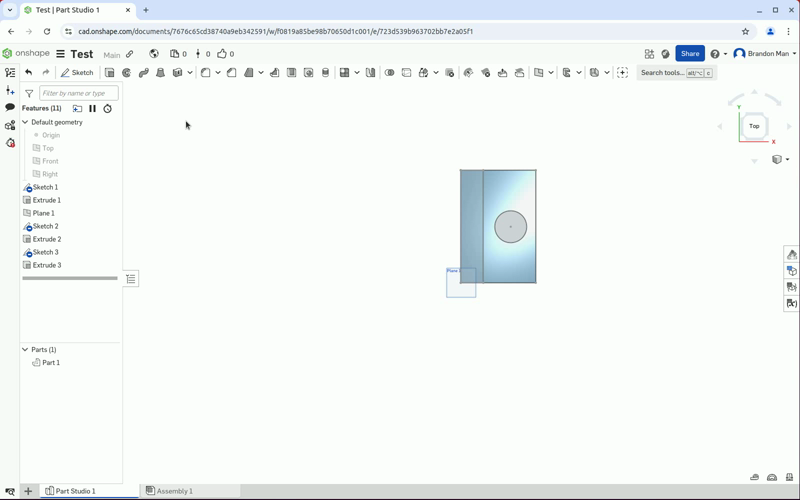
key(up, 3)
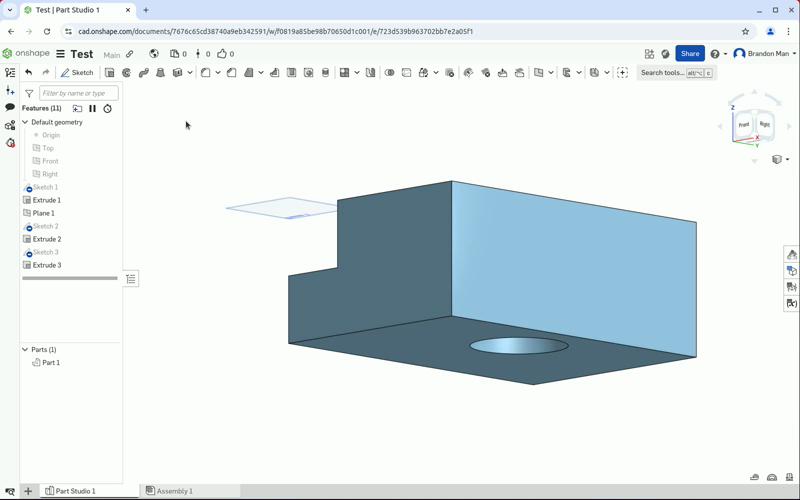
key(left, 3)
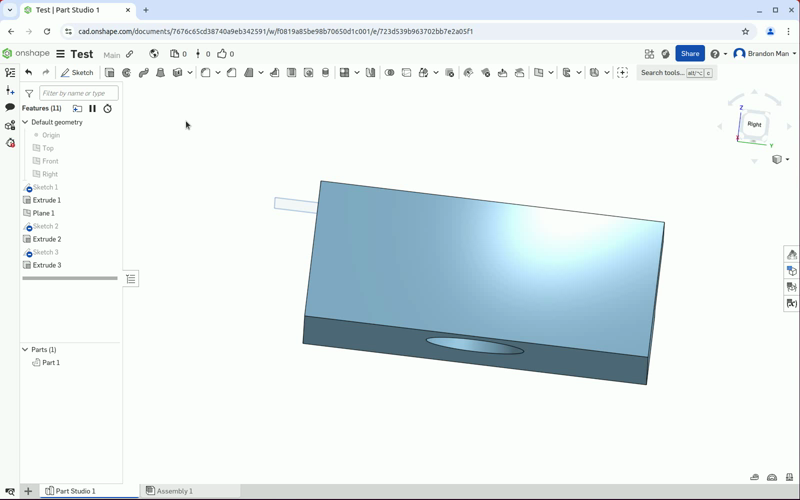
key(right, 3)
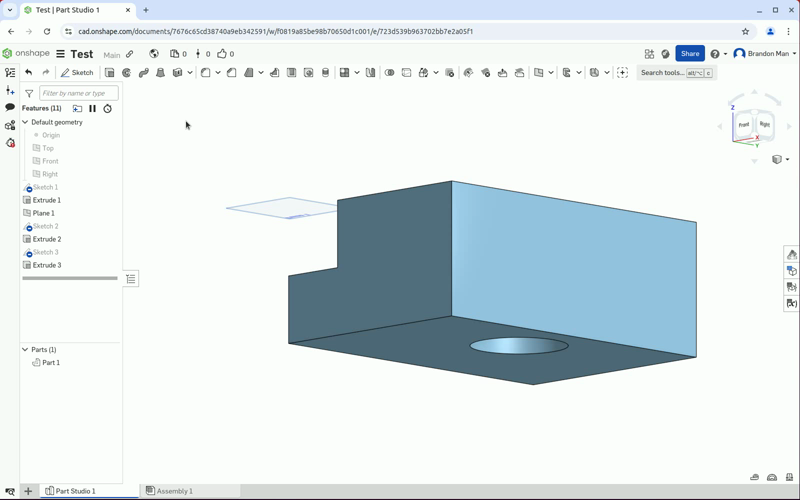
key(down, 3)
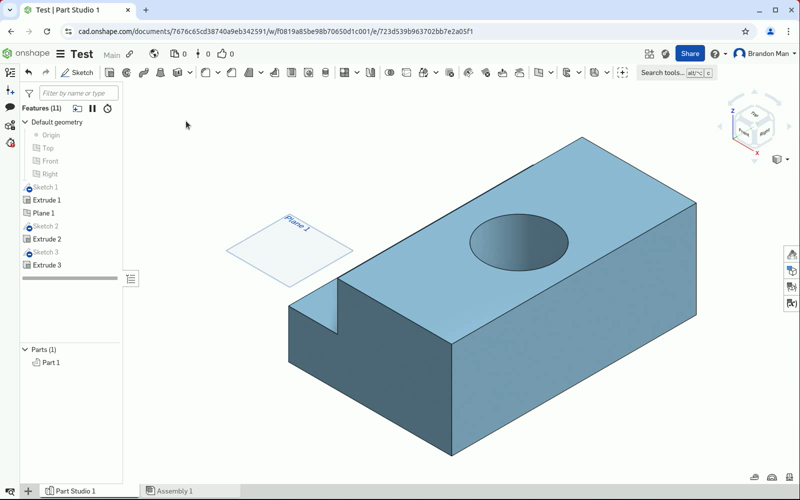
mouse_move(73, 189)
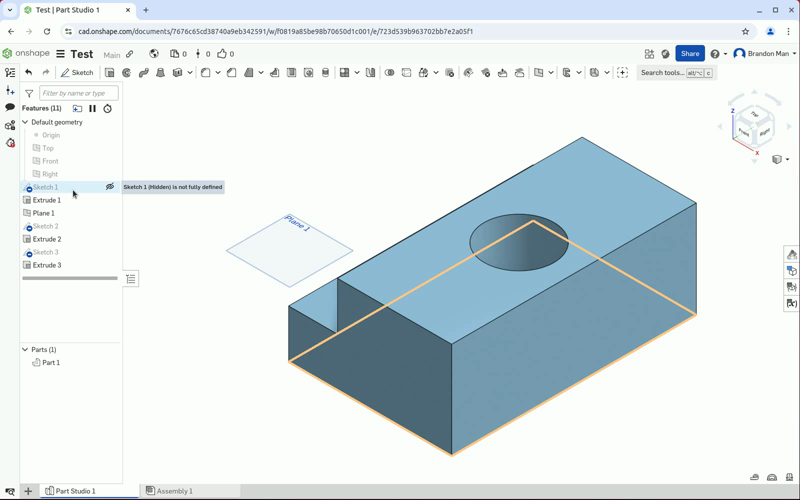
click(73, 189)